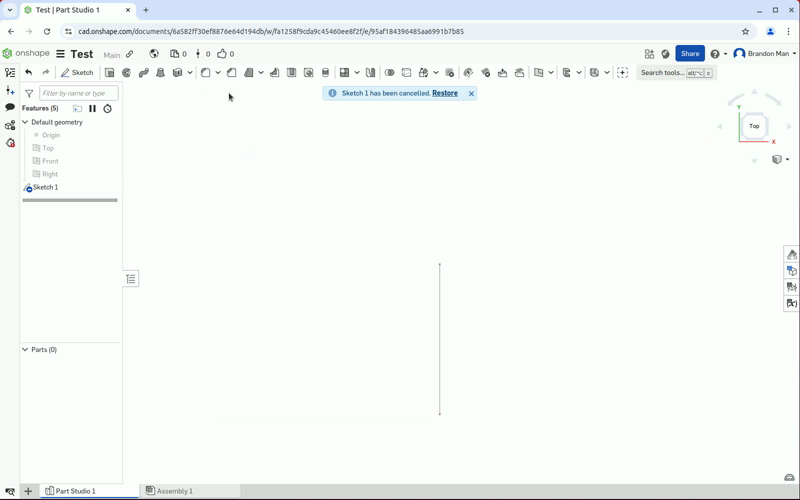
key(shift+h)
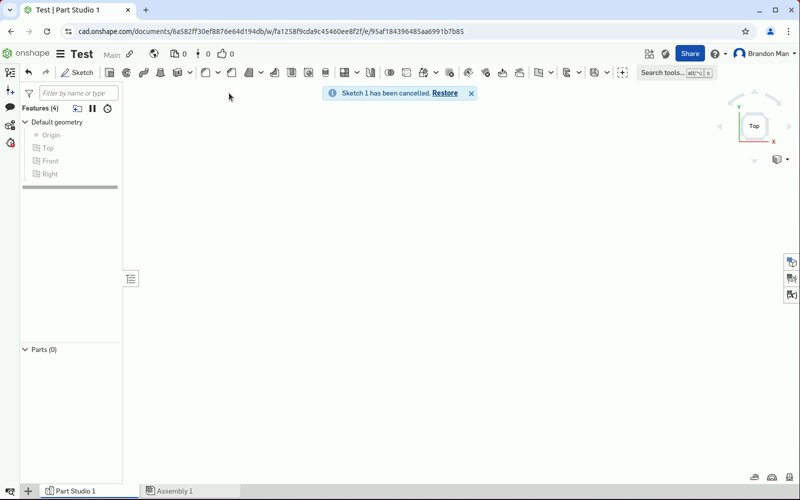
mouse_move(73, 352)
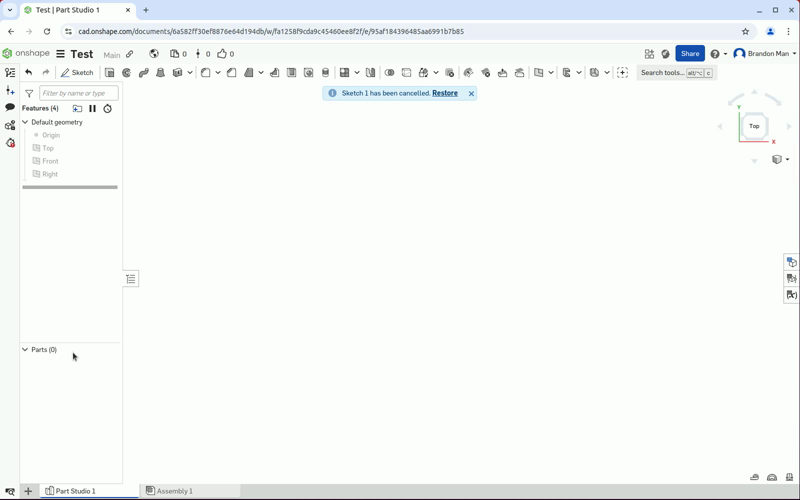
key(y)
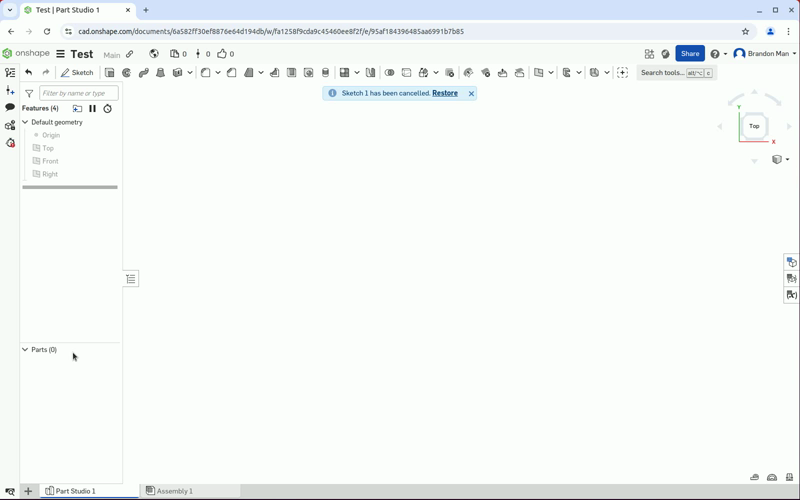
key(shift+p)
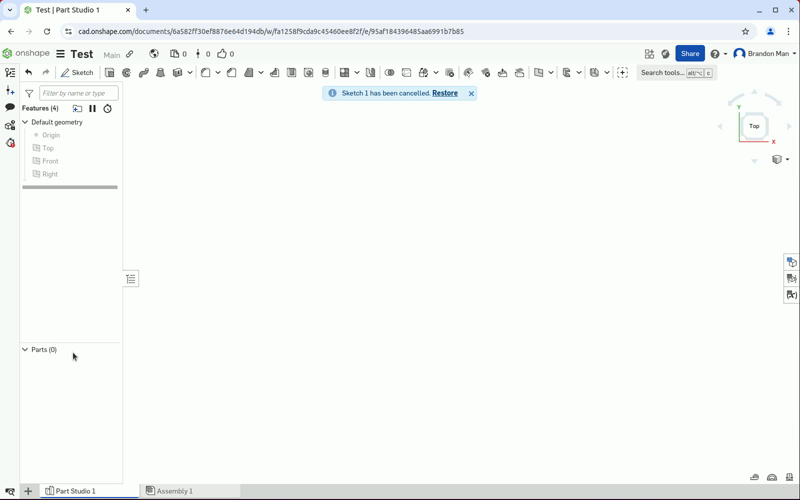
key(space)
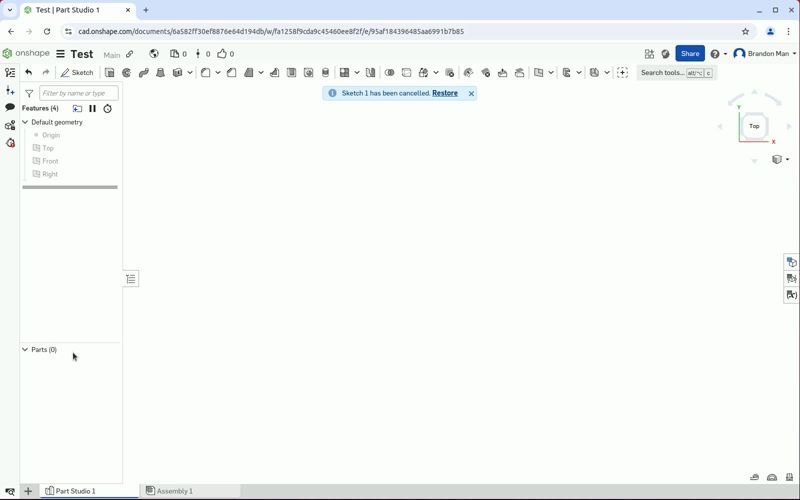
key_down(shift)
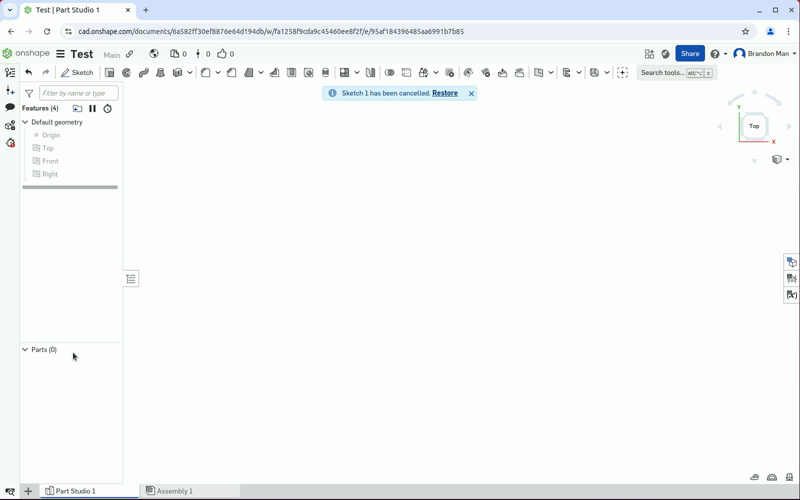
key(up)
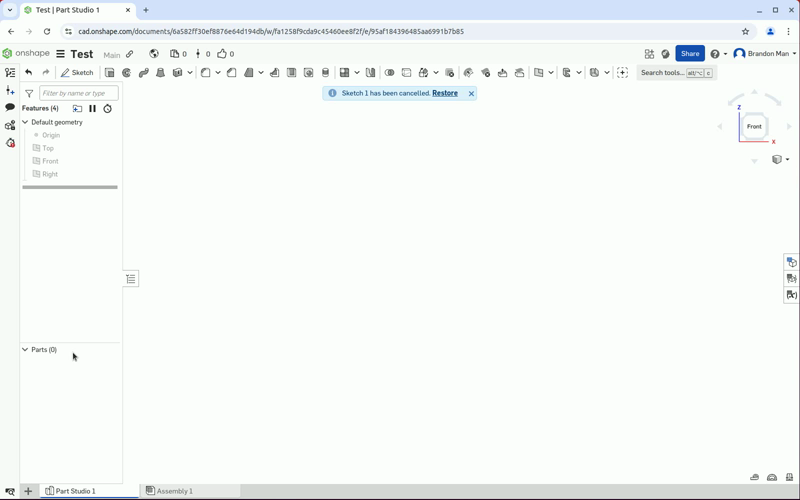
key_up(shift)
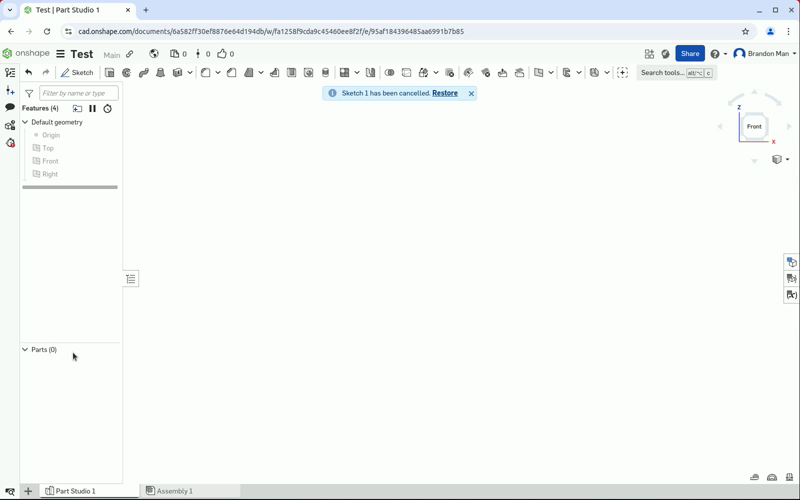
mouse_move(73, 352)
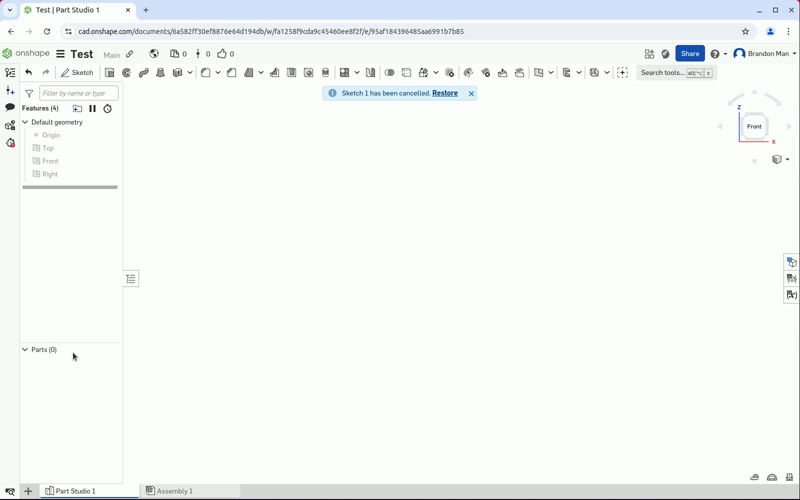
key(shift+y)
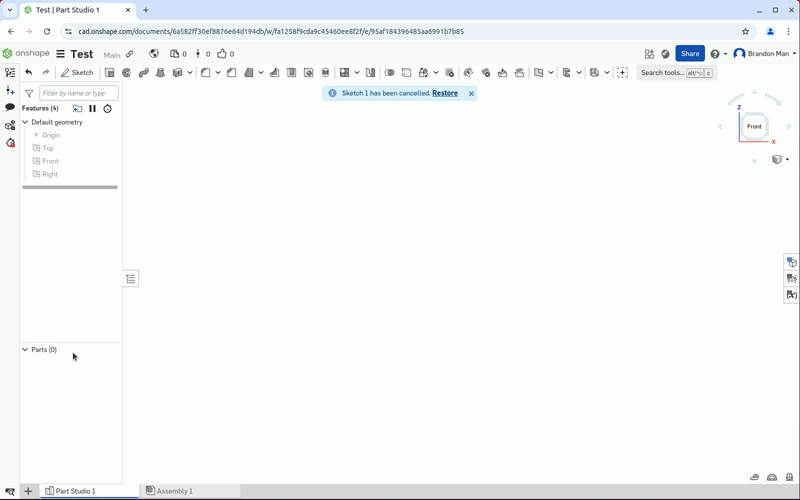
key(shift+s)
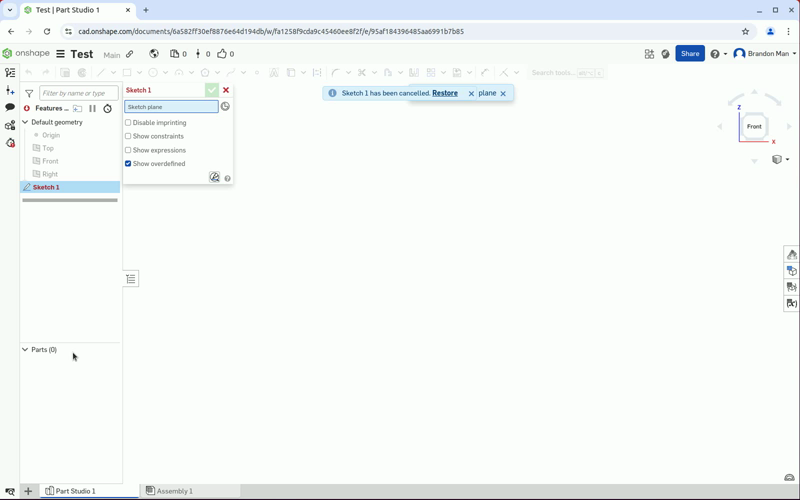
mouse_move(73, 163)
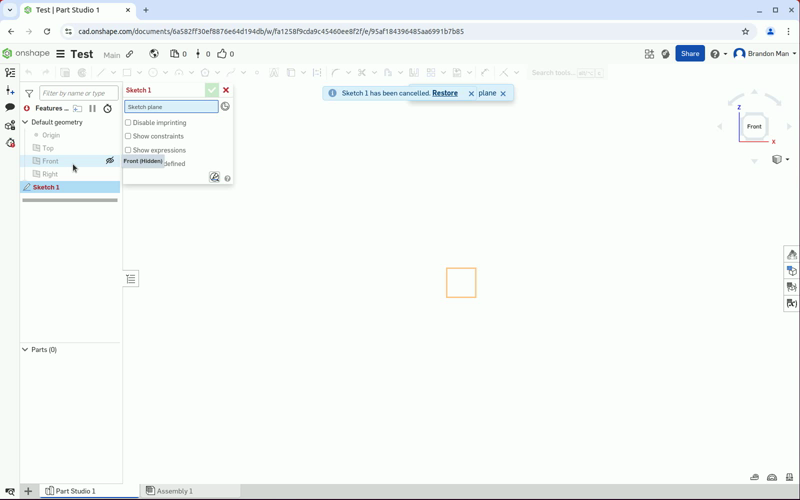
click(73, 163)
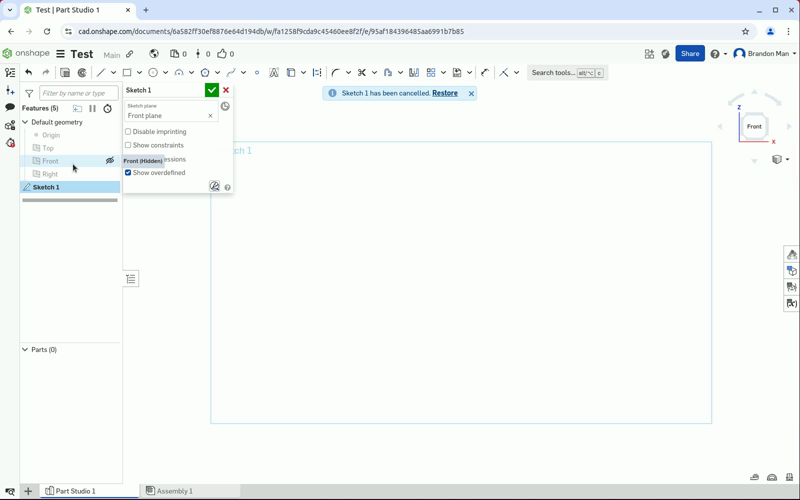
mouse_move(73, 352)
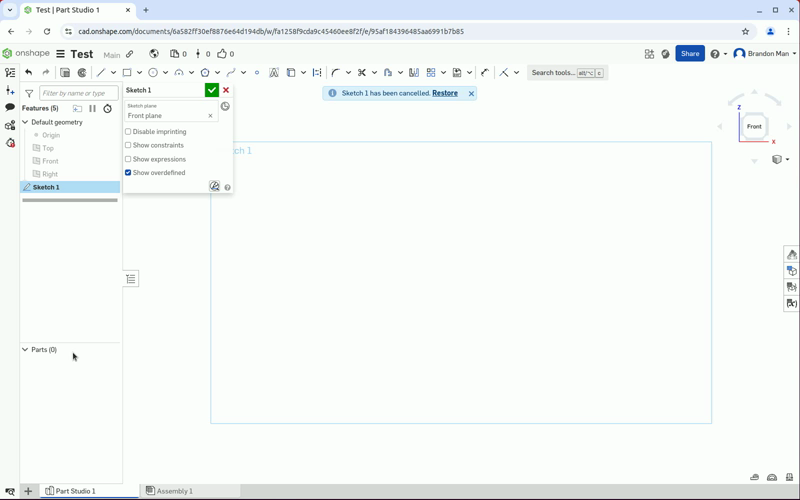
key(y)
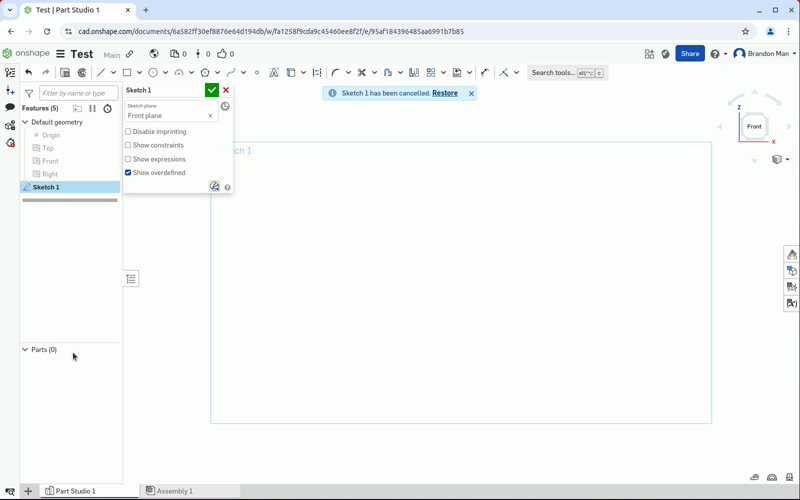
key(c)
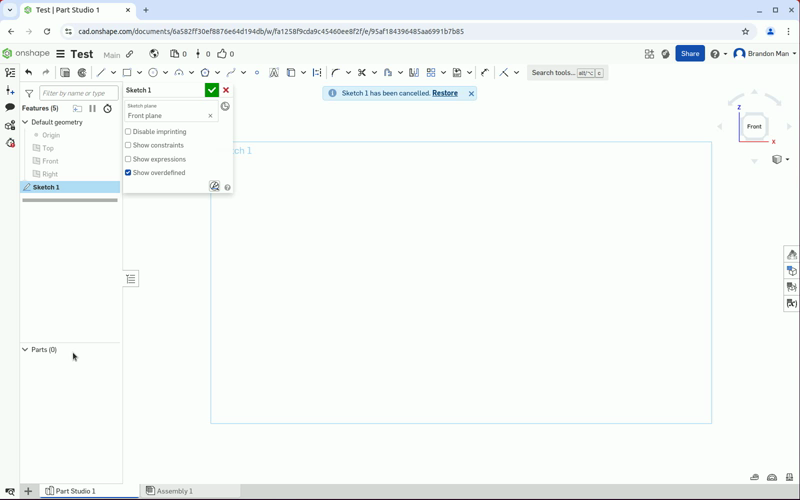
key_down(shift)
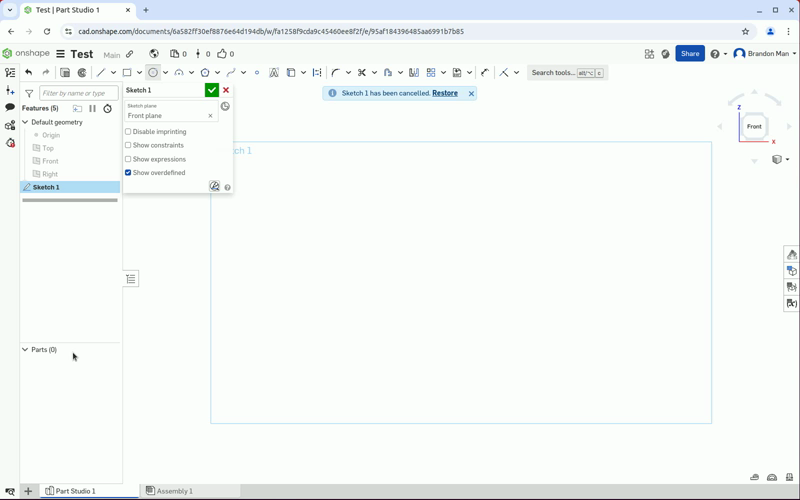
mouse_move(461, 282)
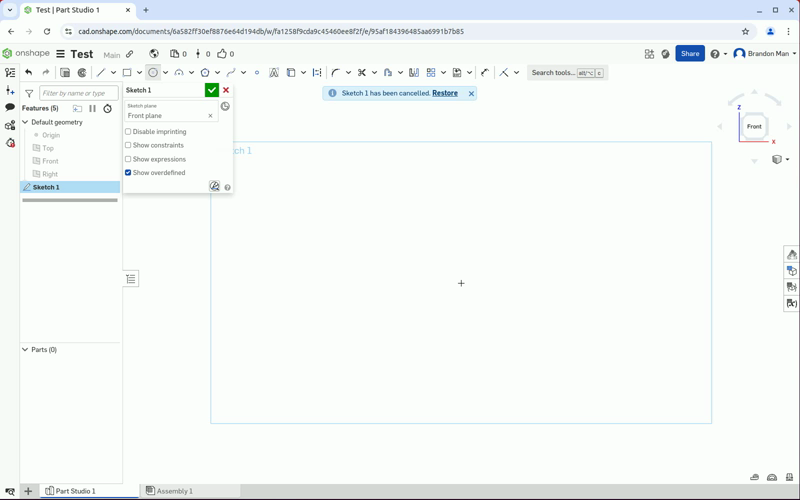
click(461, 282)
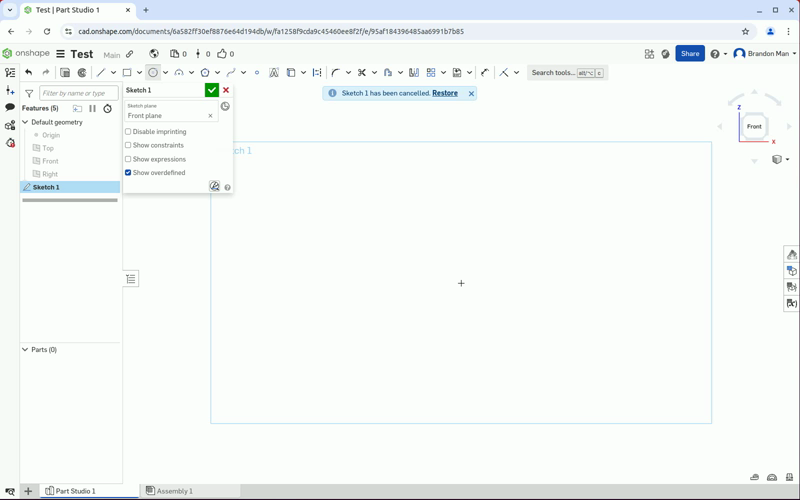
key_up(shift)
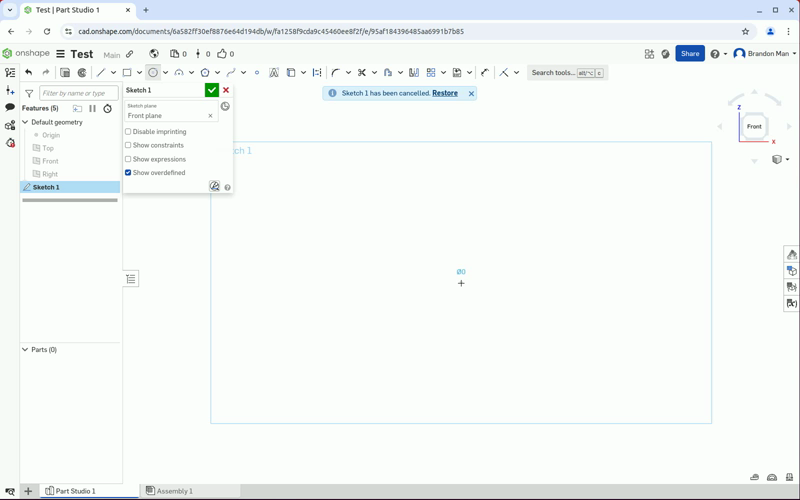
mouse_move(518, 282)
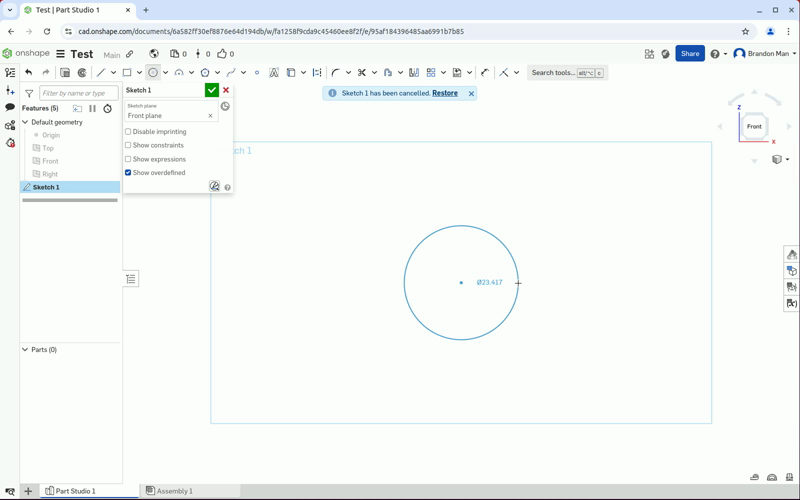
click(518, 282)
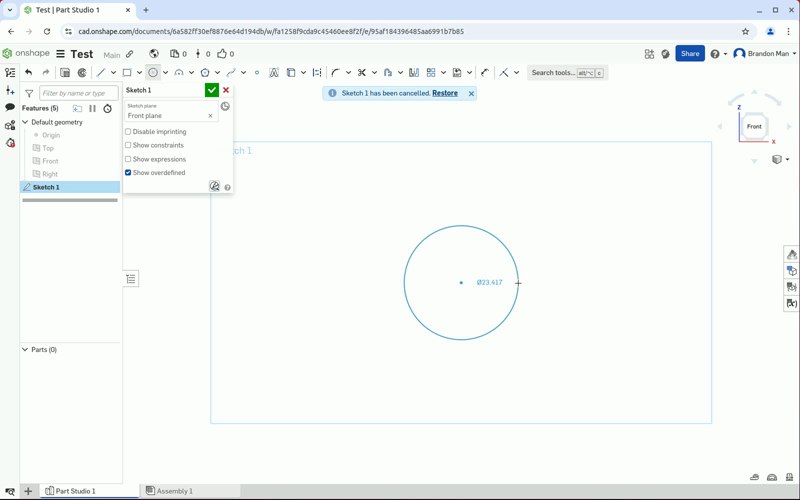
key(esc)
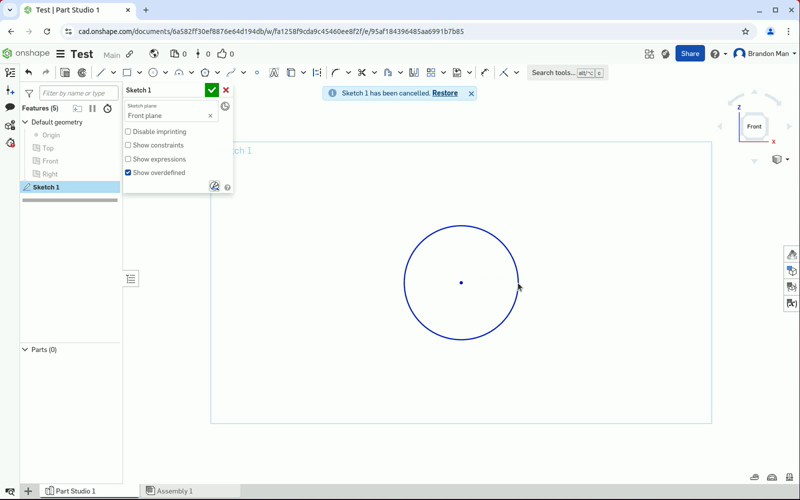
mouse_move(440, 247)
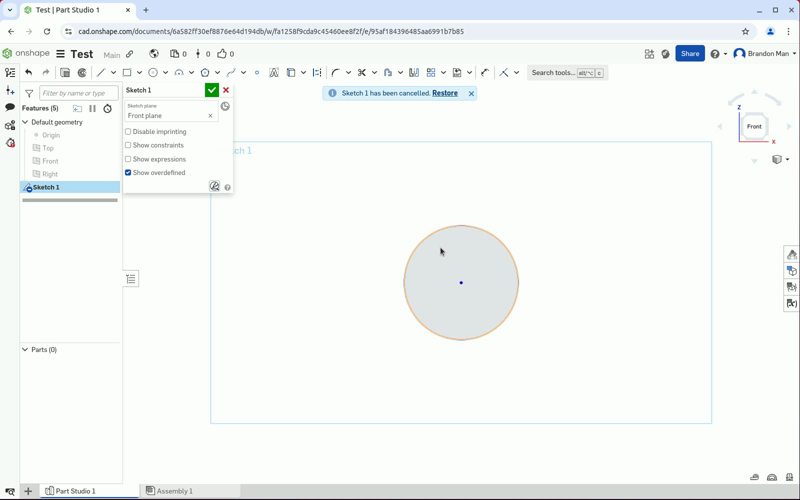
click(440, 247)
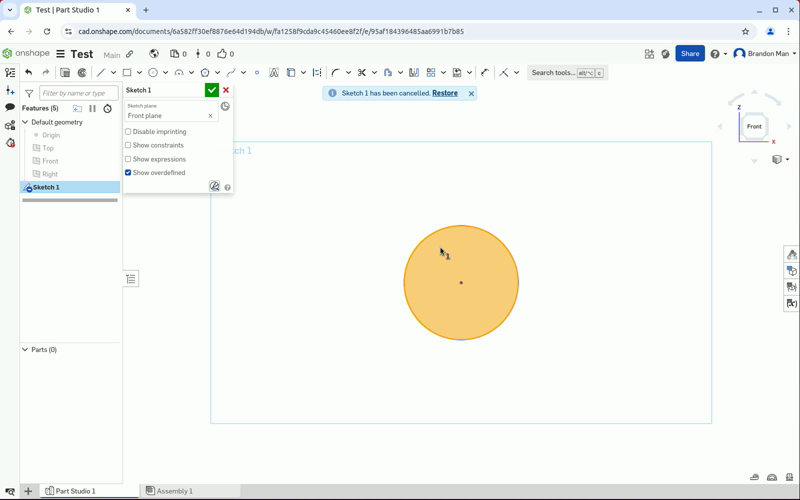
mouse_move(73, 352)
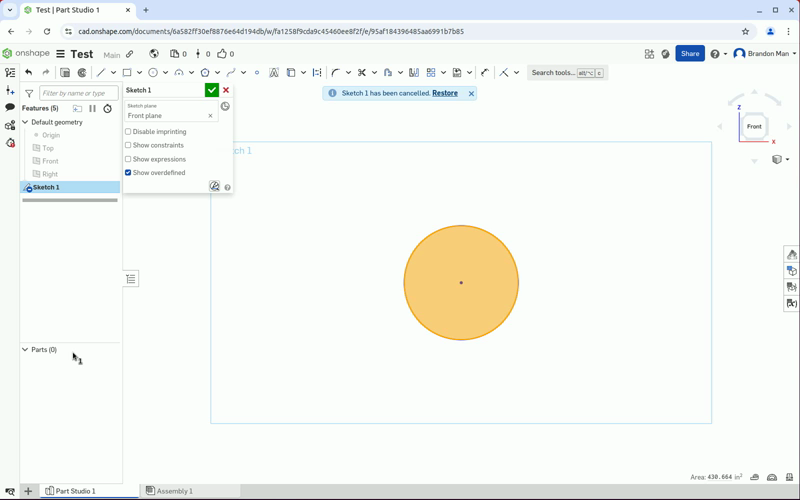
key(shift+y)
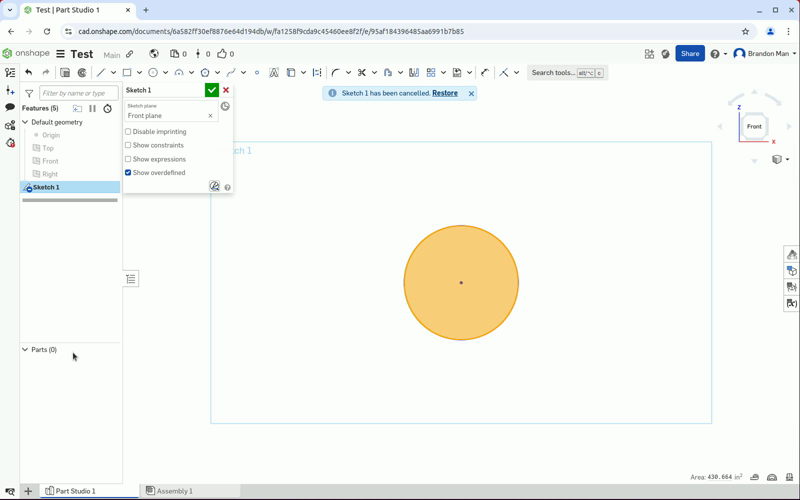
key(shift+e)
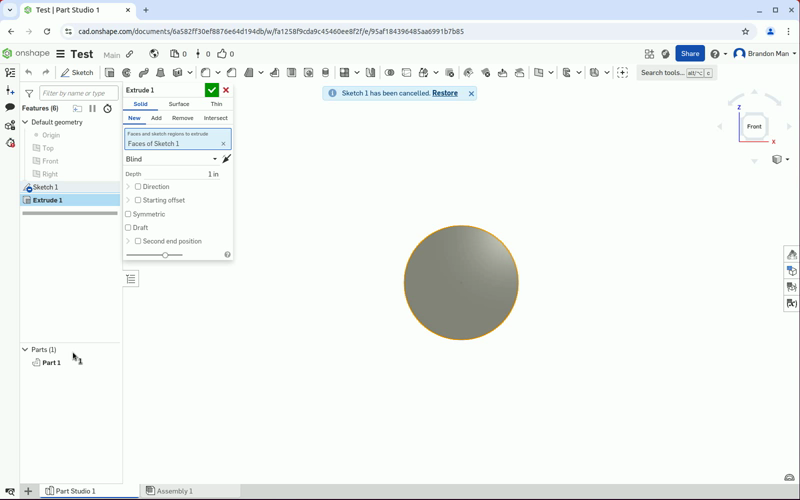
mouse_move(143, 106)
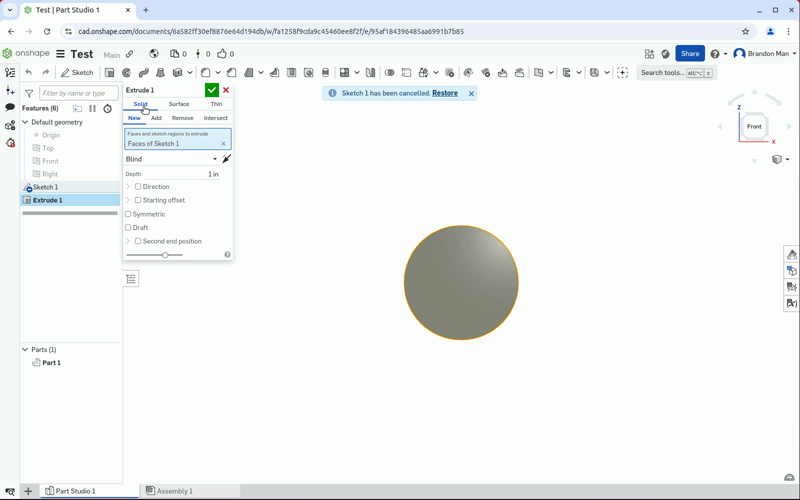
click(143, 106)
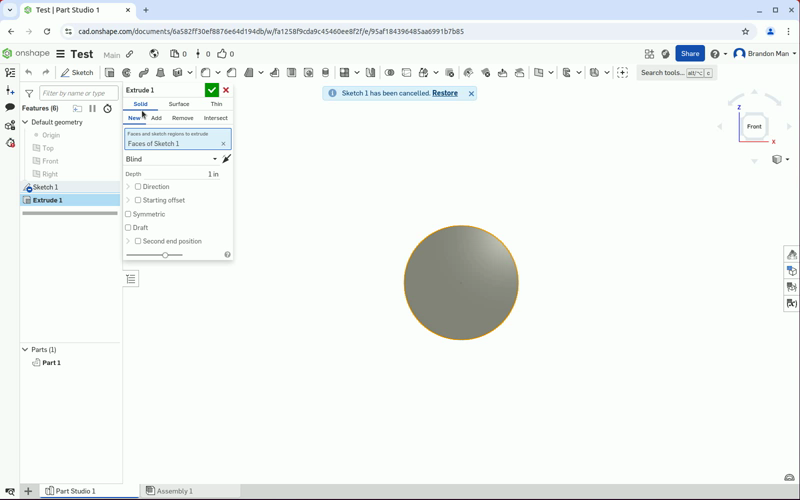
mouse_move(137, 120)
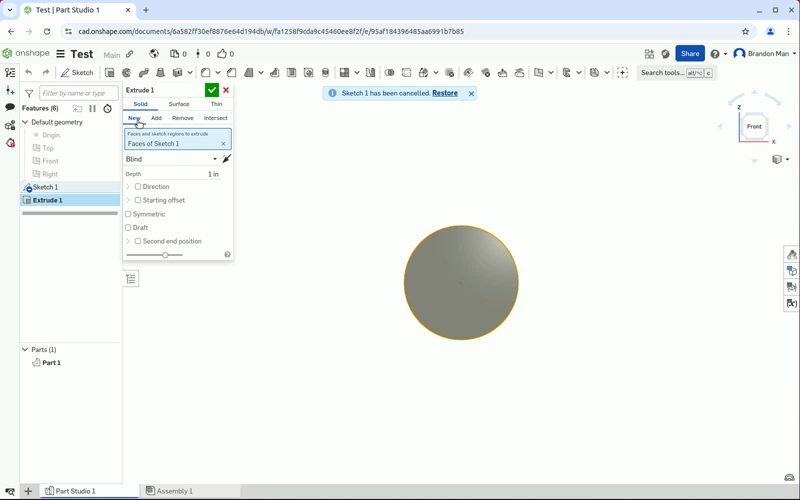
click(137, 120)
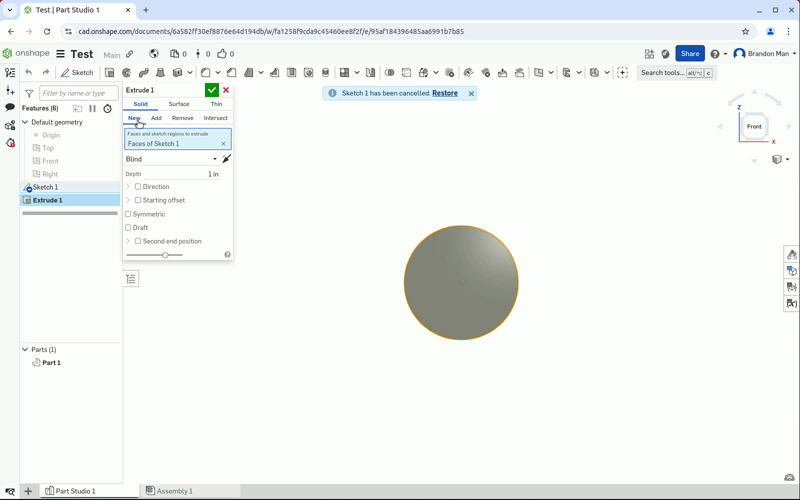
key(tab, 4)
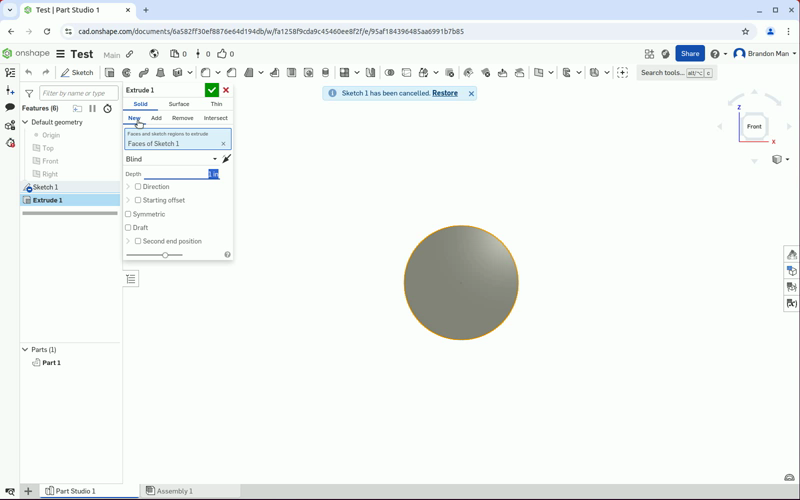
text(23.108)
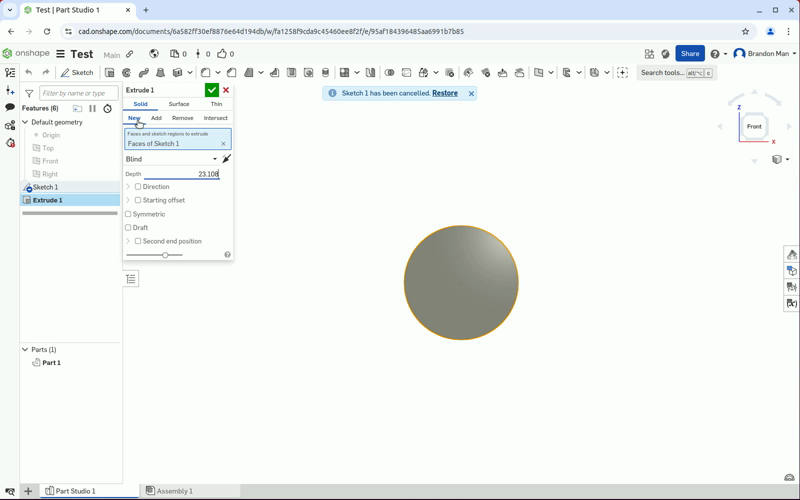
key(enter)
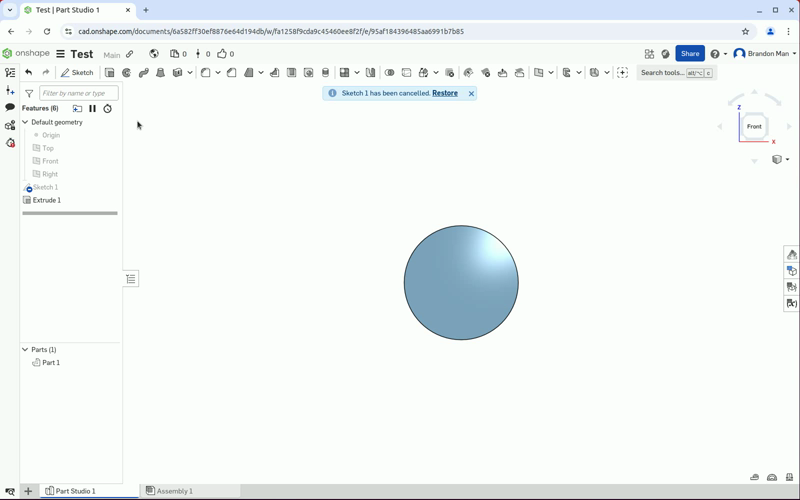
key(shift+h)
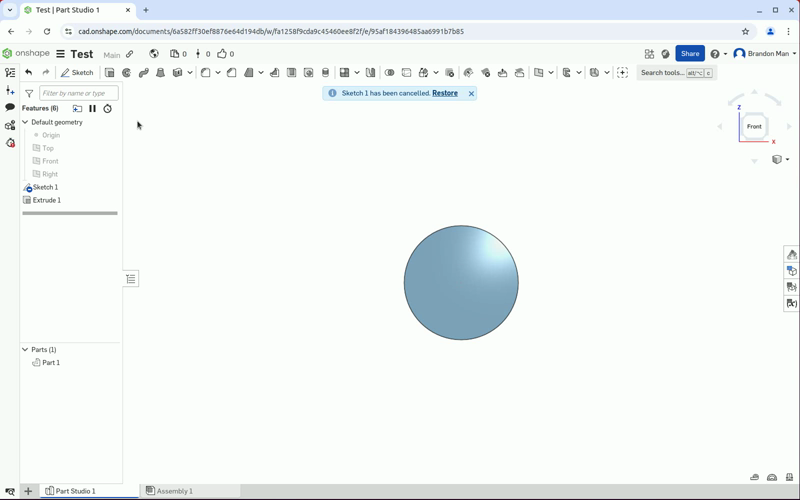
key(shift+h)
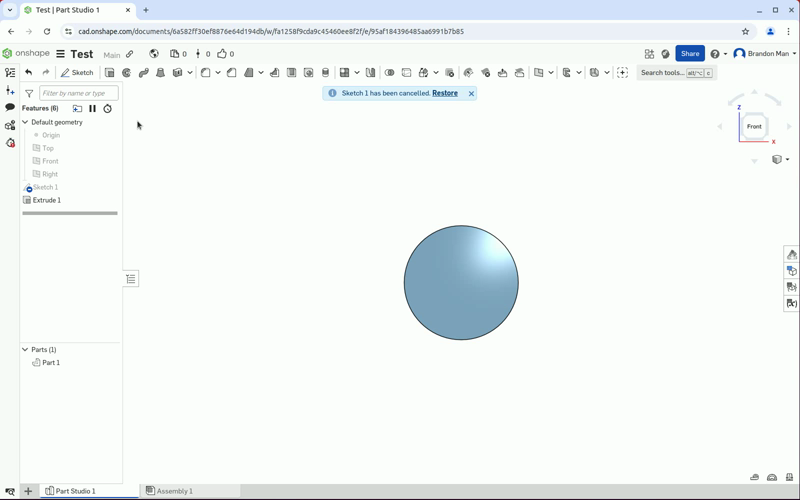
mouse_move(73, 189)
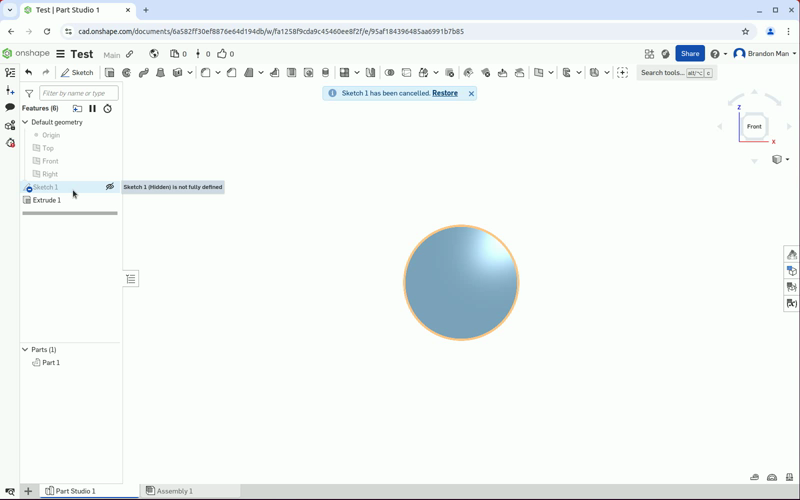
click(73, 189)
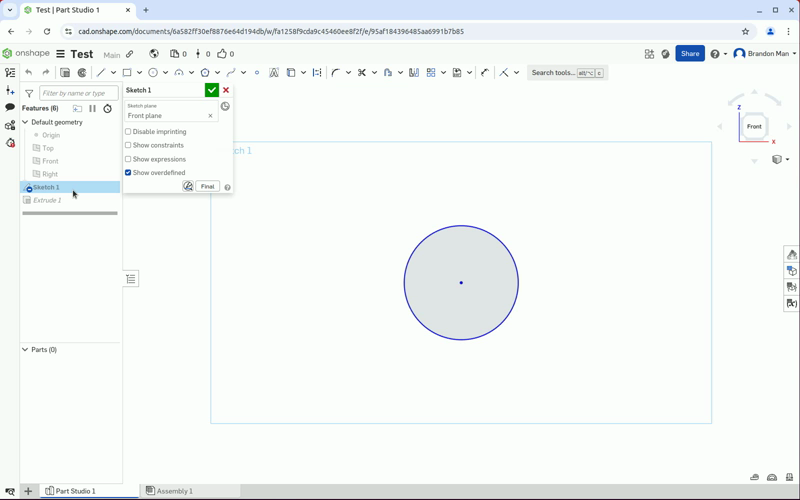
mouse_move(229, 92)
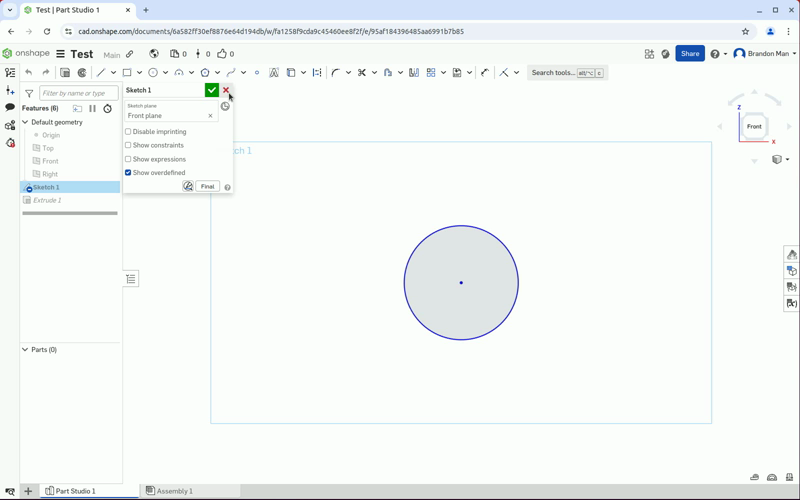
click(229, 92)
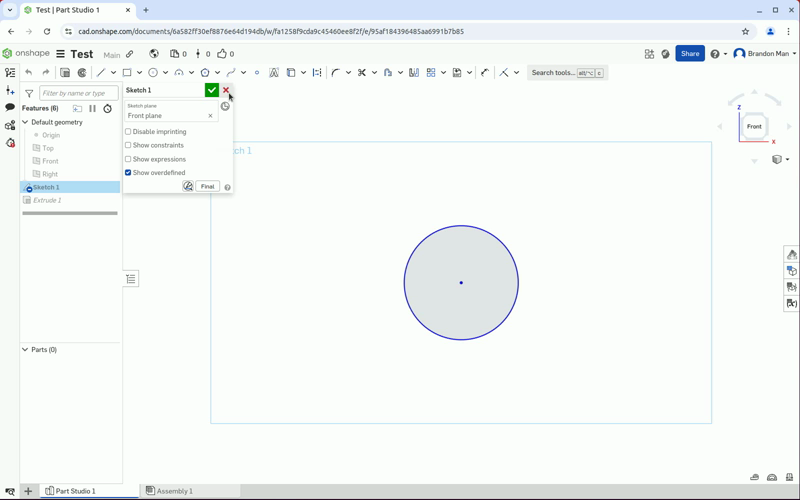
key(shift+s)
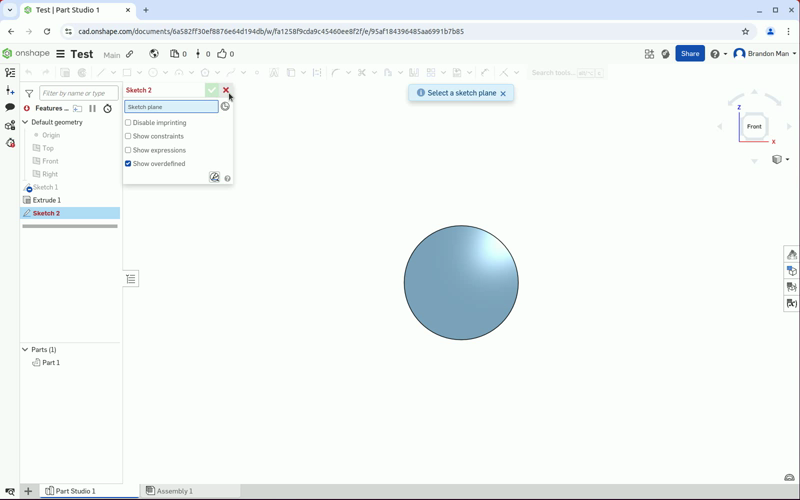
mouse_move(73, 163)
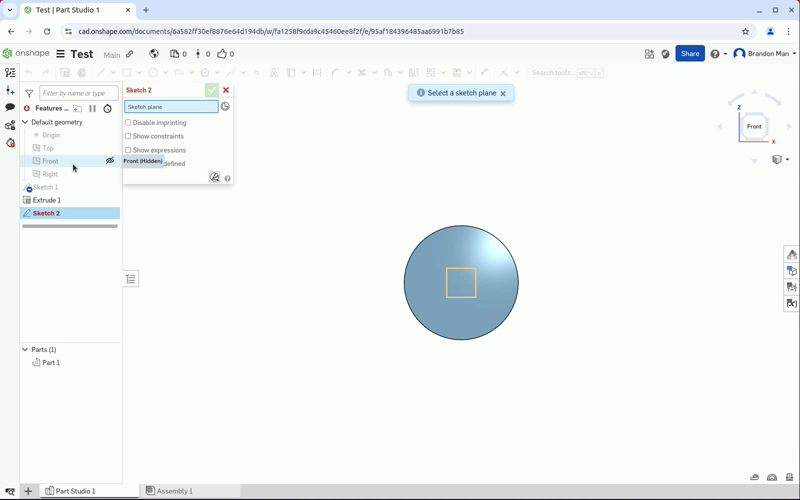
click(73, 163)
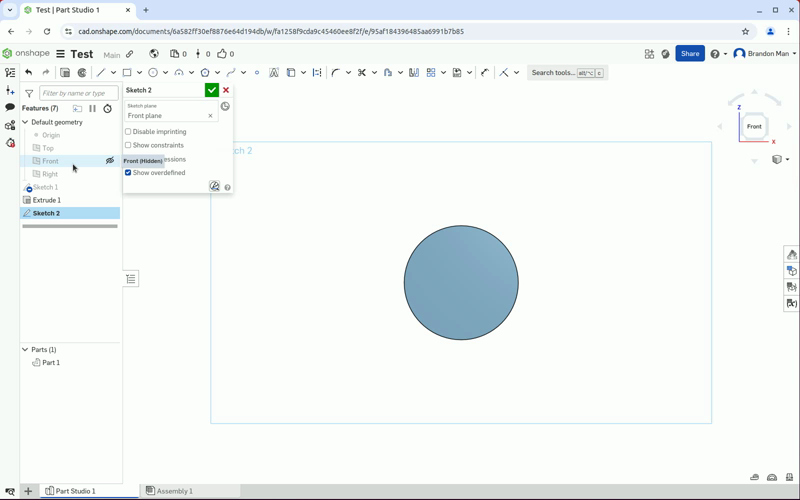
mouse_move(73, 352)
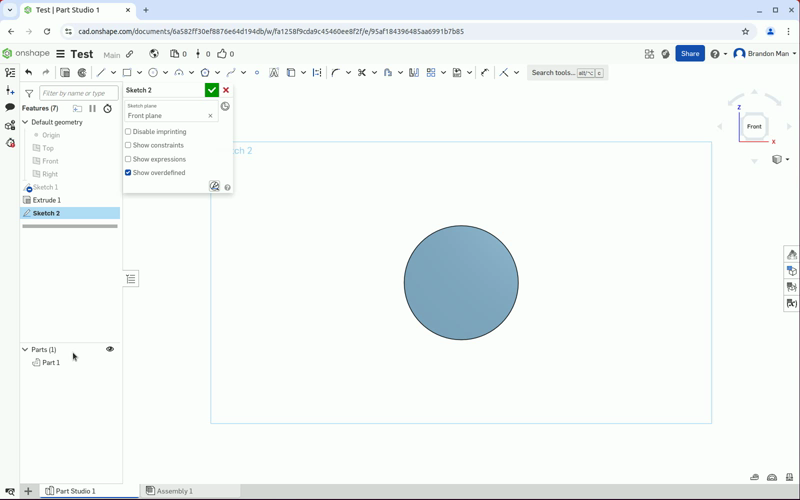
key(y)
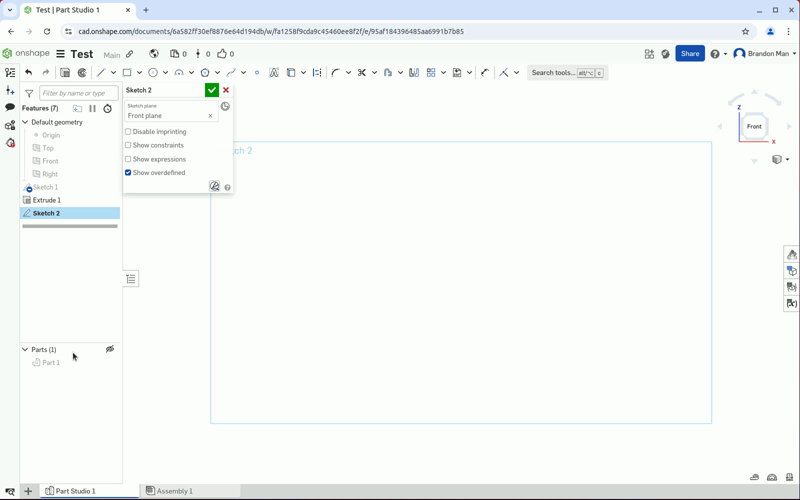
key(c)
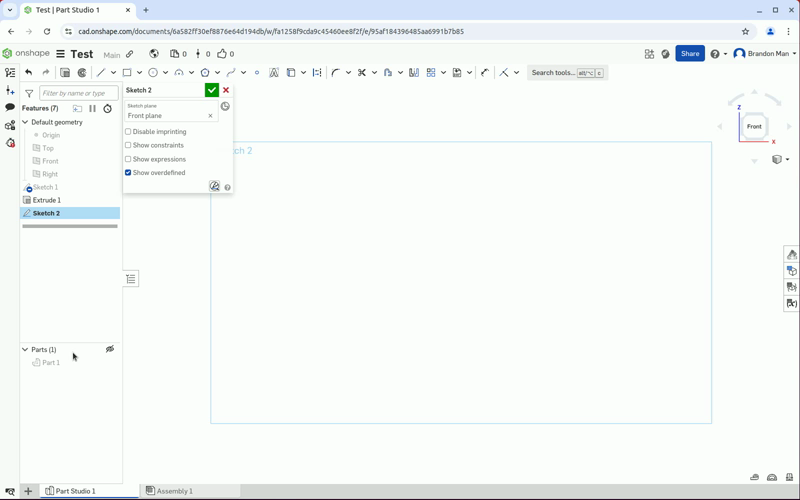
key_down(shift)
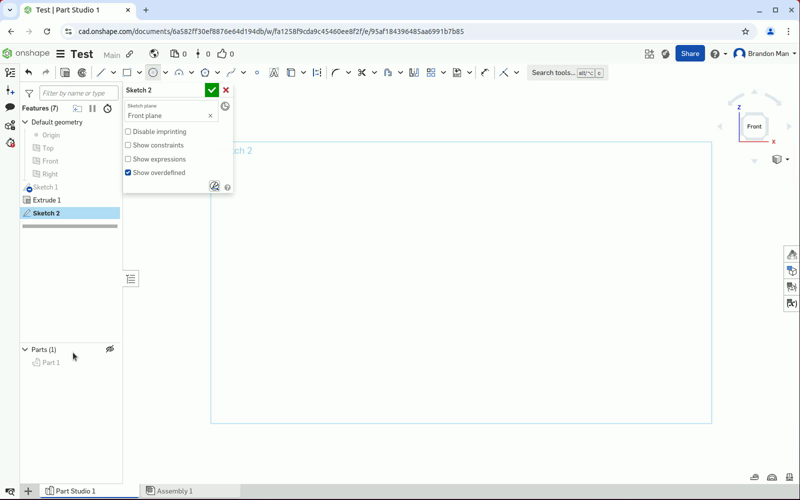
mouse_move(461, 282)
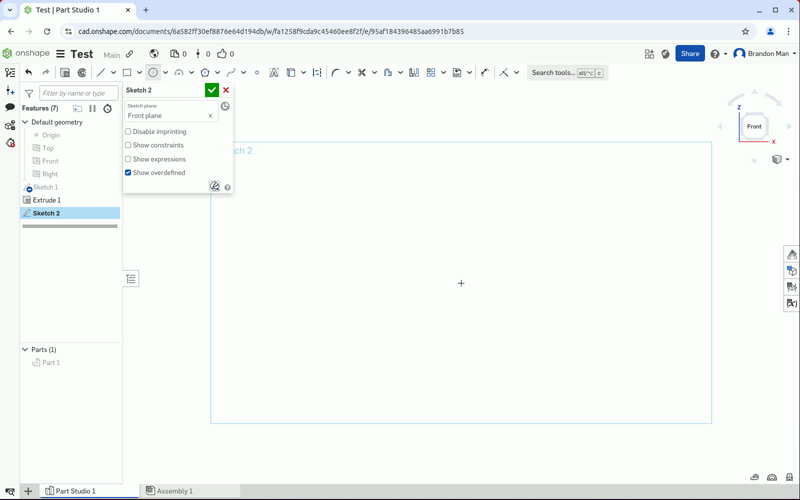
click(461, 282)
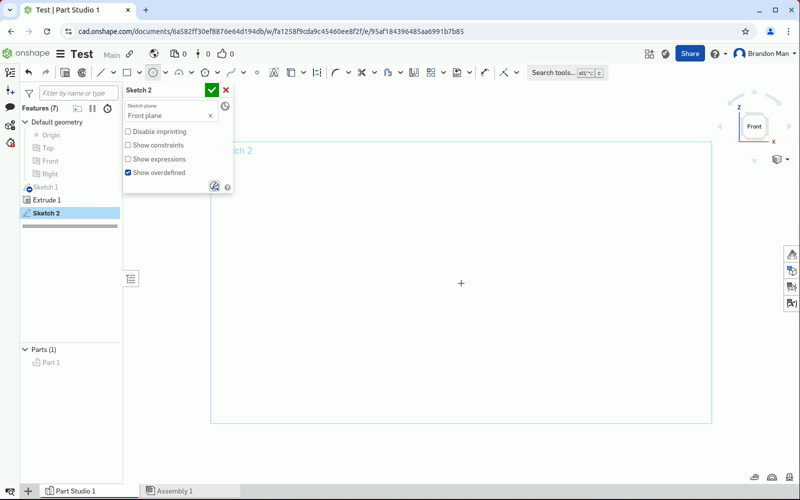
key_up(shift)
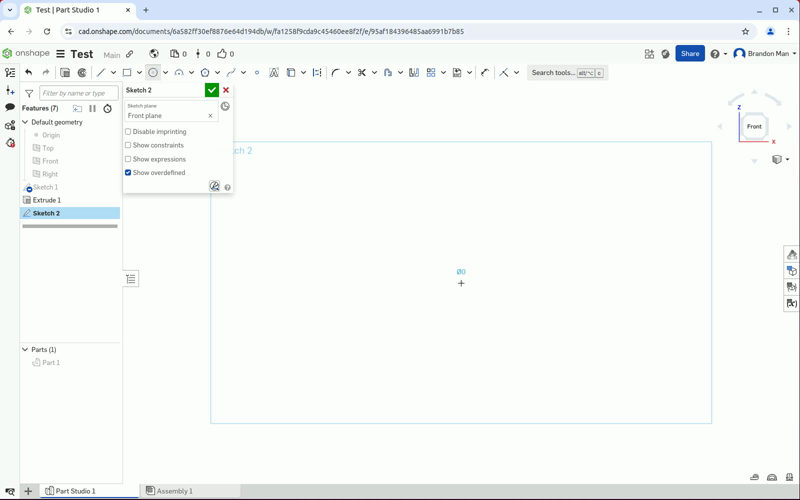
mouse_move(513, 282)
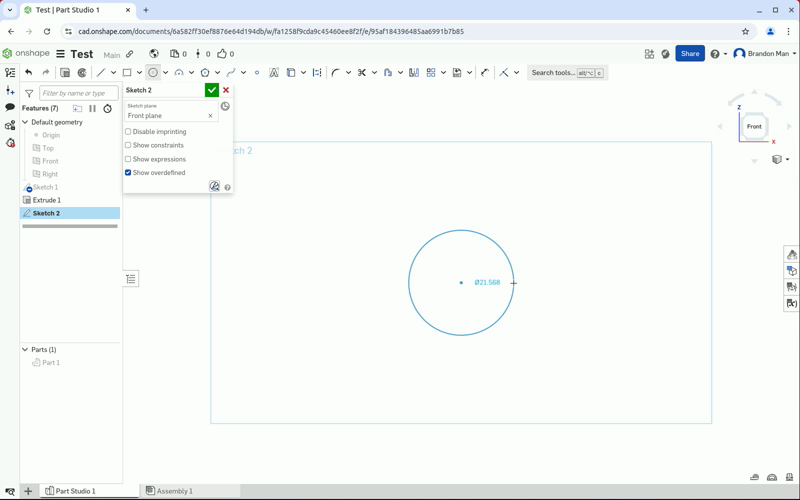
click(513, 282)
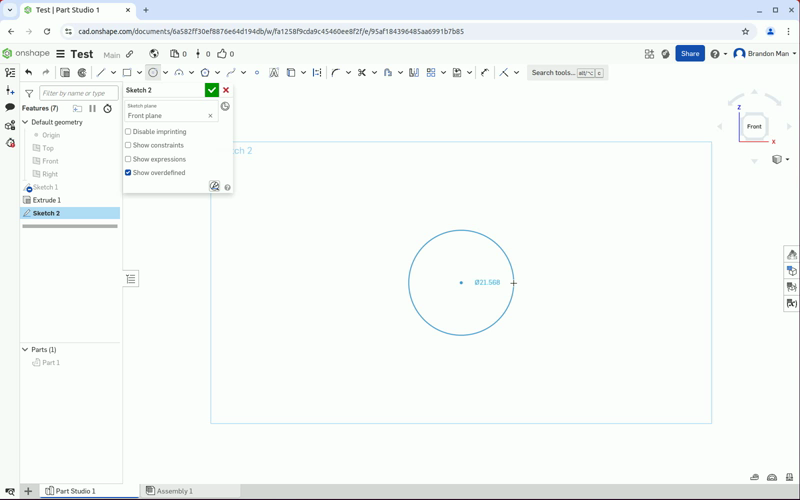
key(esc)
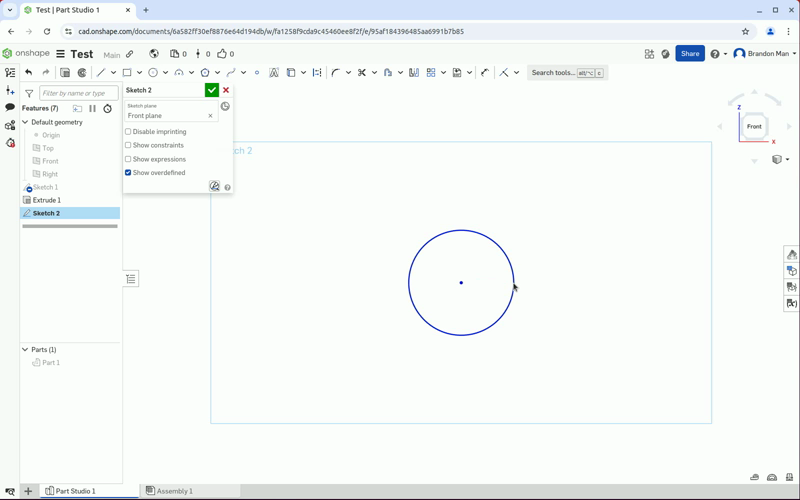
mouse_move(468, 304)
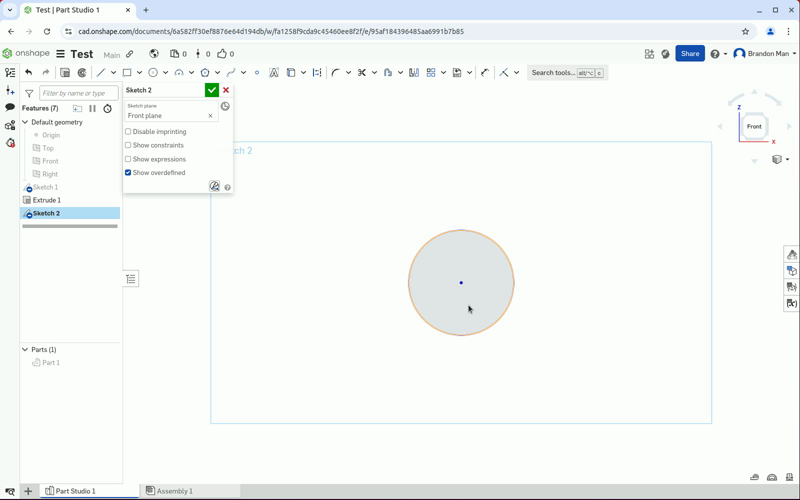
click(468, 304)
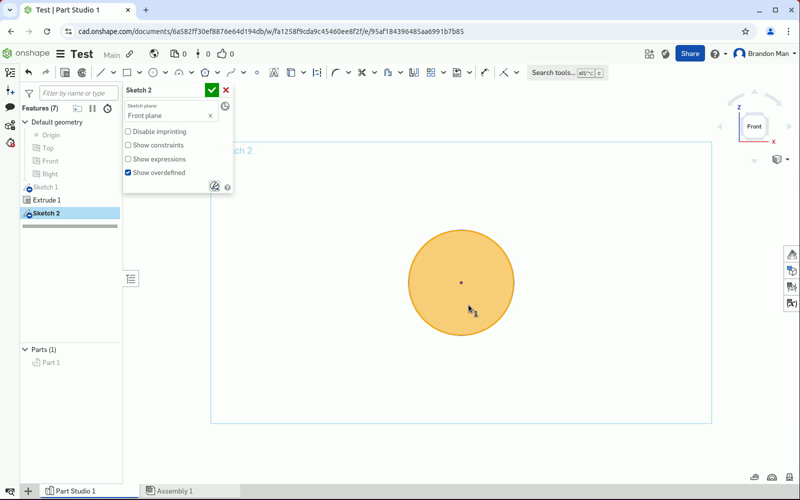
mouse_move(73, 352)
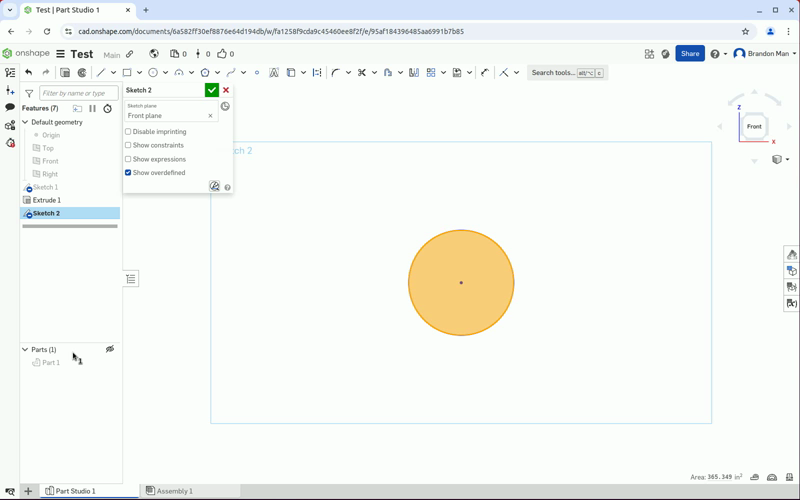
key(shift+y)
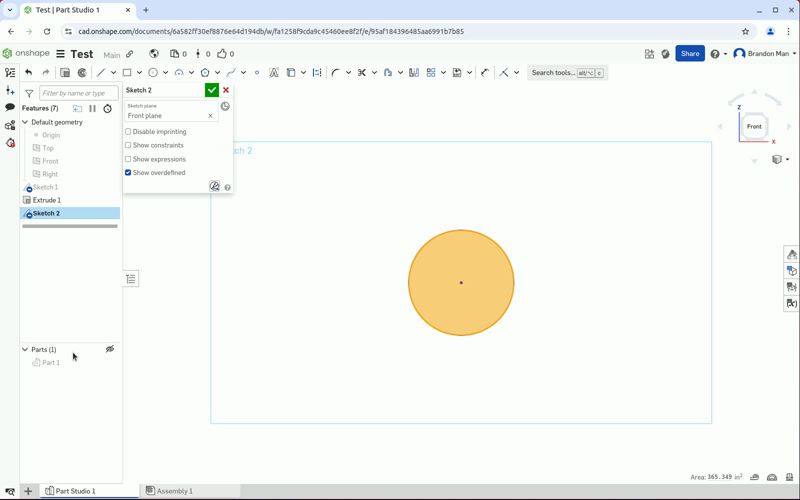
key(shift+e)
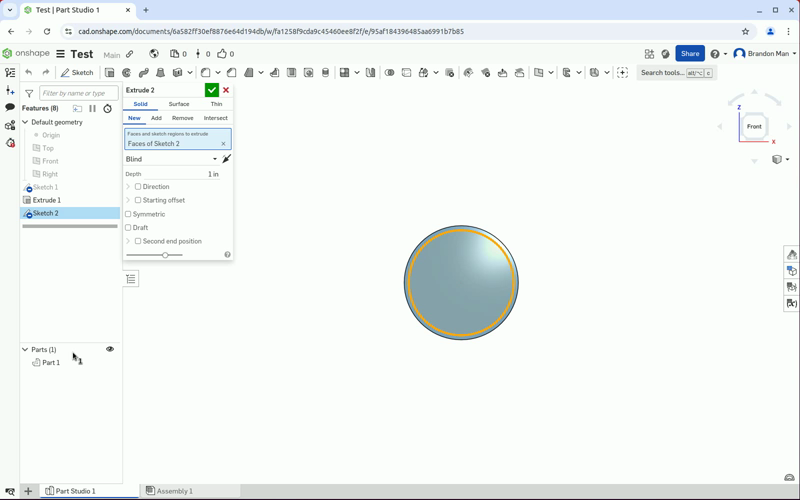
mouse_move(143, 106)
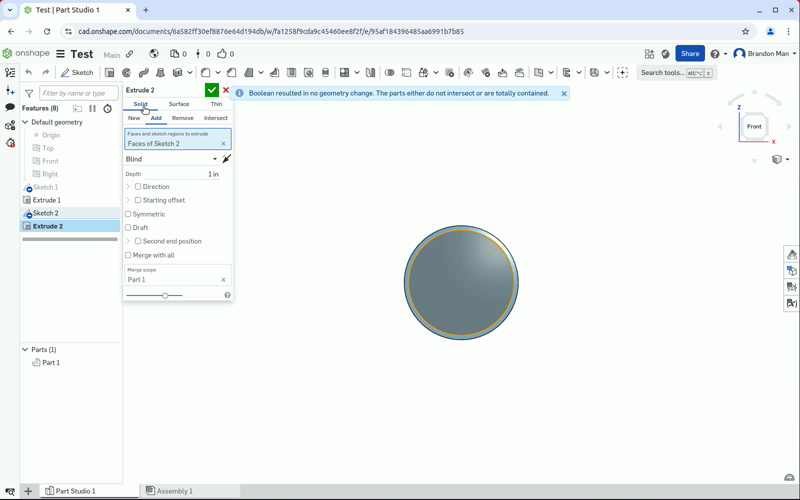
click(143, 106)
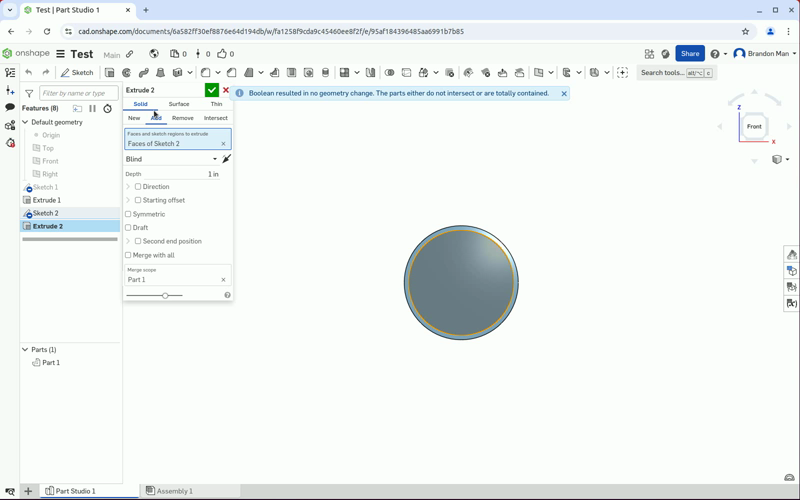
mouse_move(186, 120)
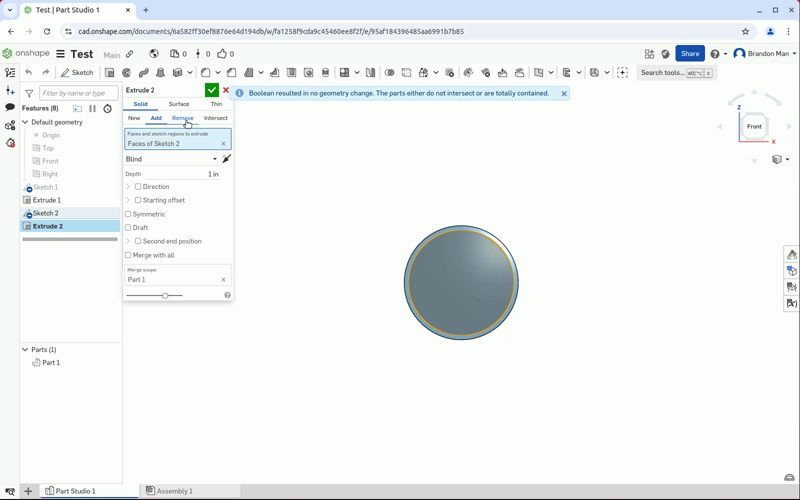
click(186, 120)
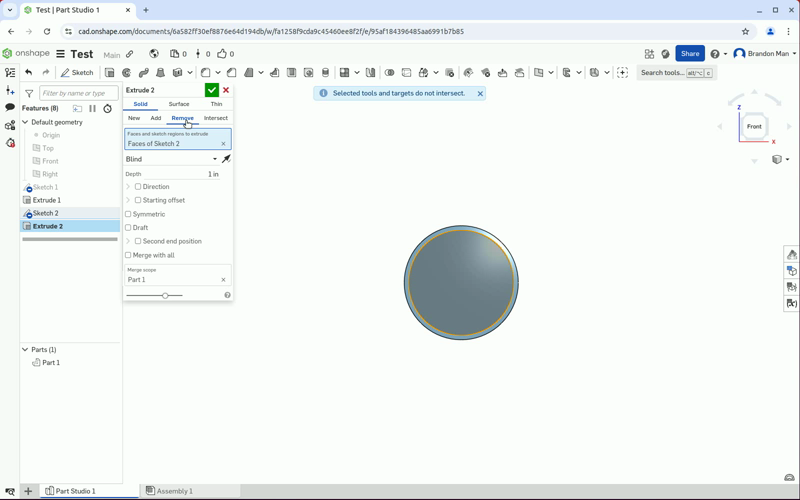
key(tab, 4)
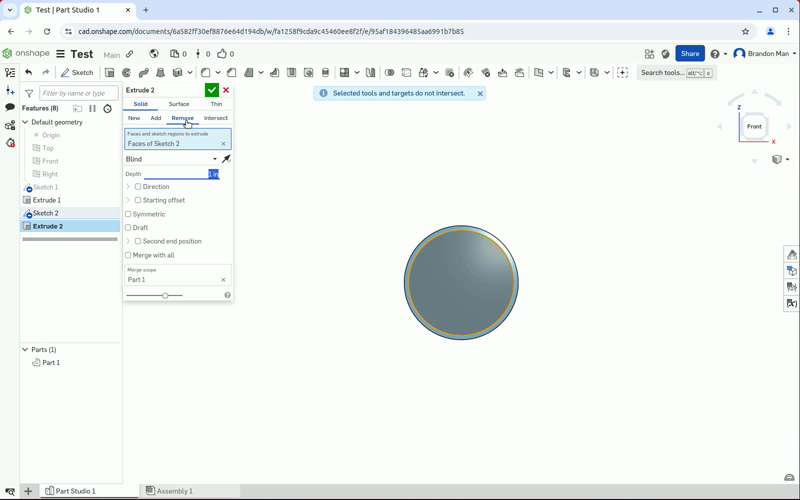
text(-11.554)
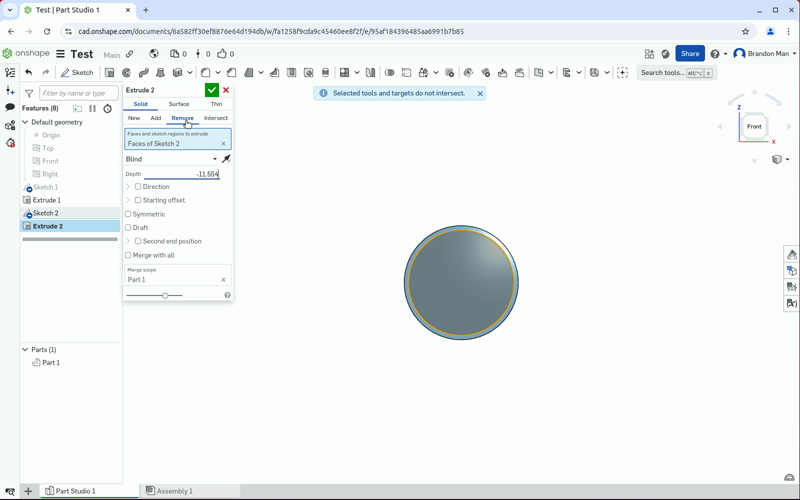
key(tab, 6)
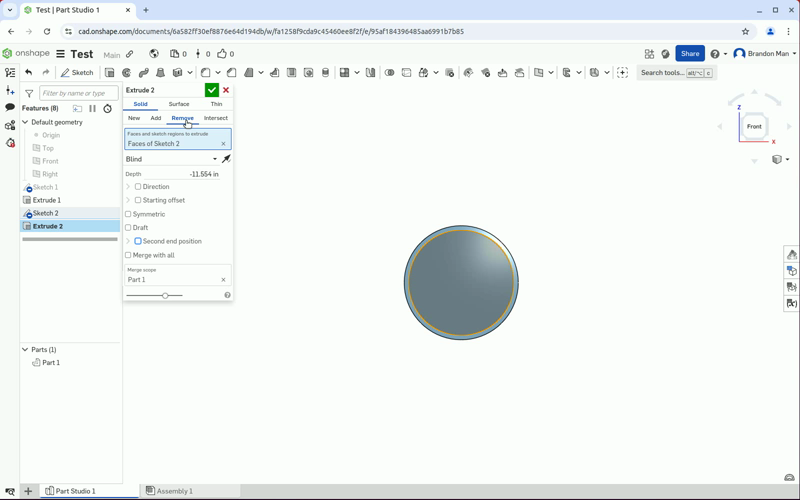
key(space)
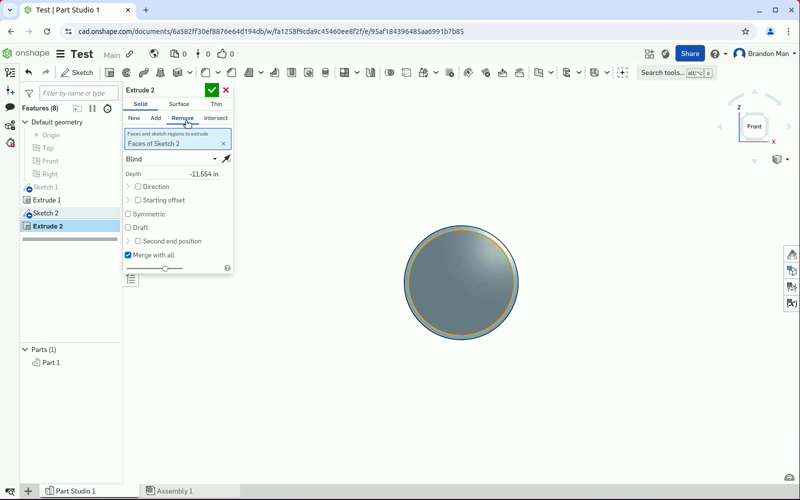
key(enter)
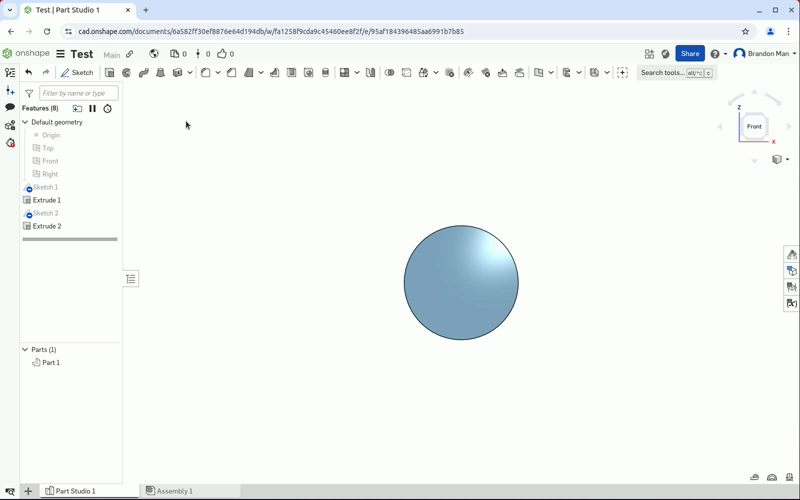
key(shift+h)
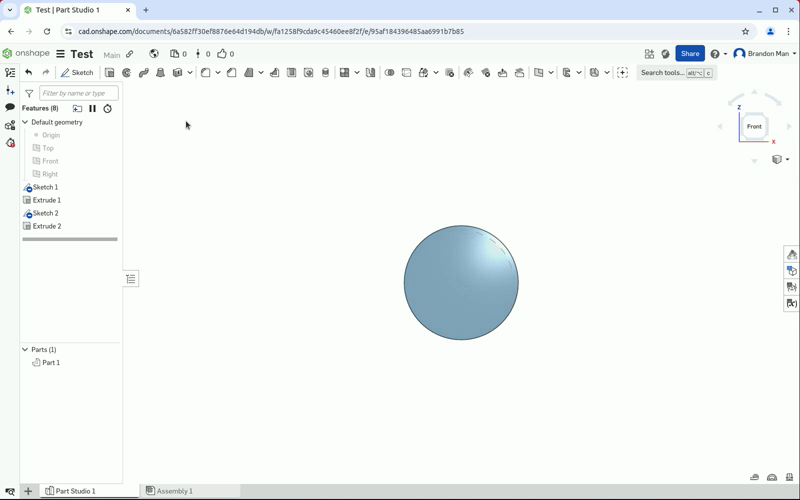
key(shift+h)
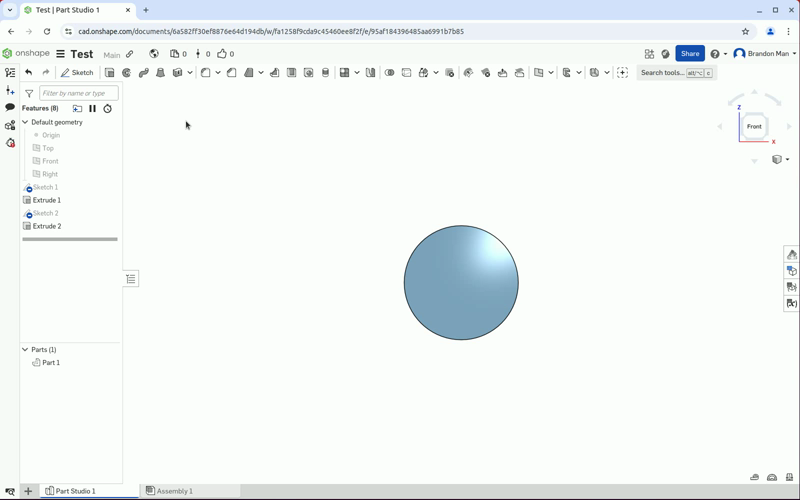
mouse_move(73, 189)
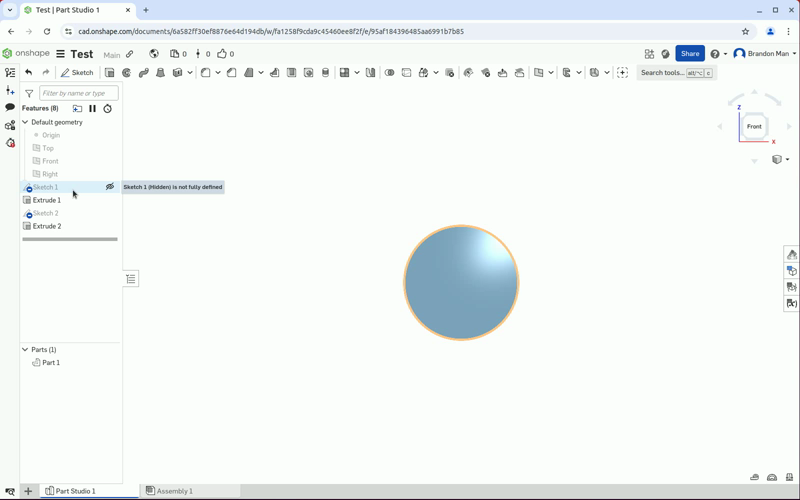
click(73, 189)
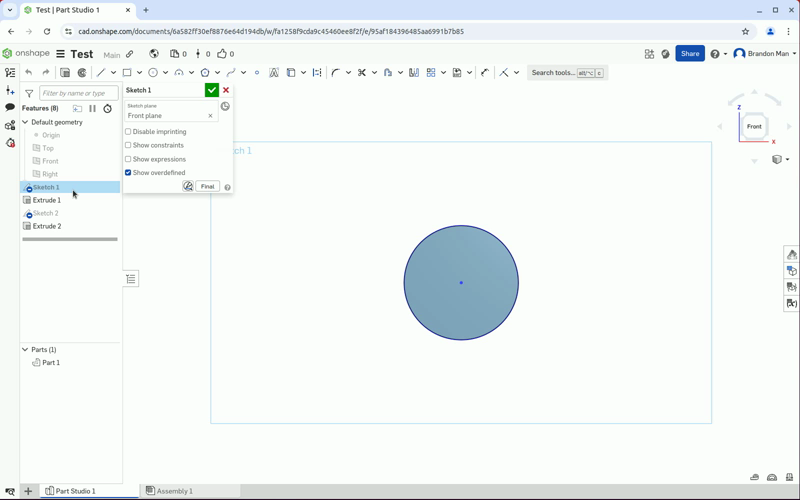
mouse_move(229, 92)
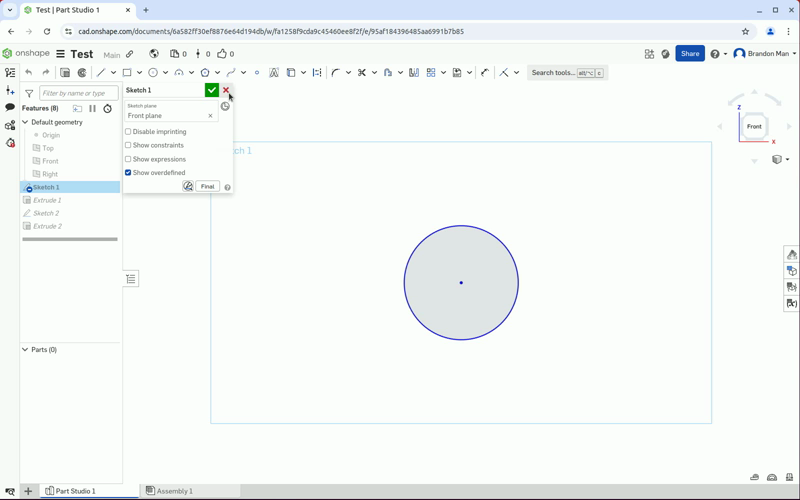
click(229, 92)
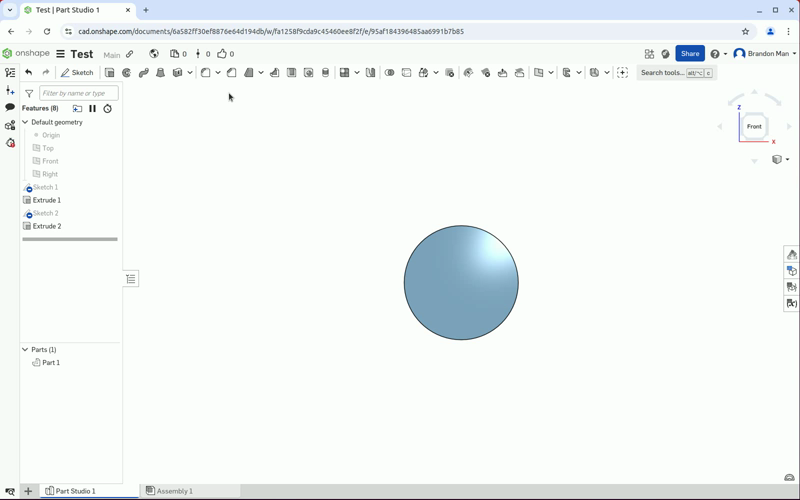
mouse_move(541, 75)
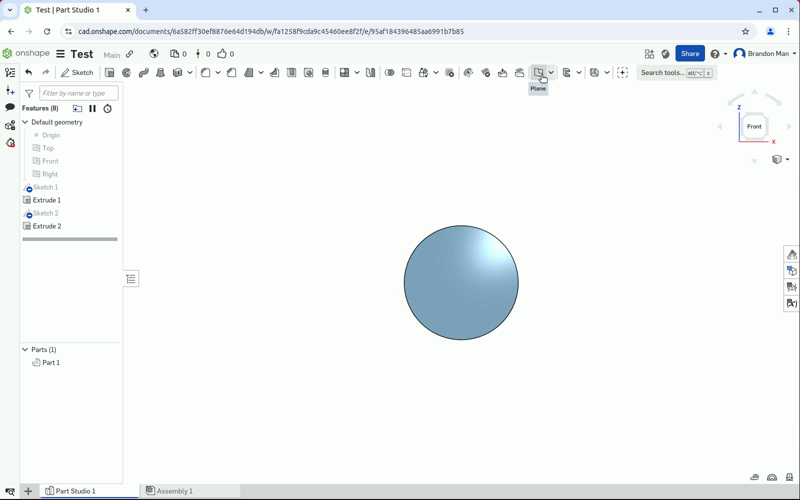
click(541, 75)
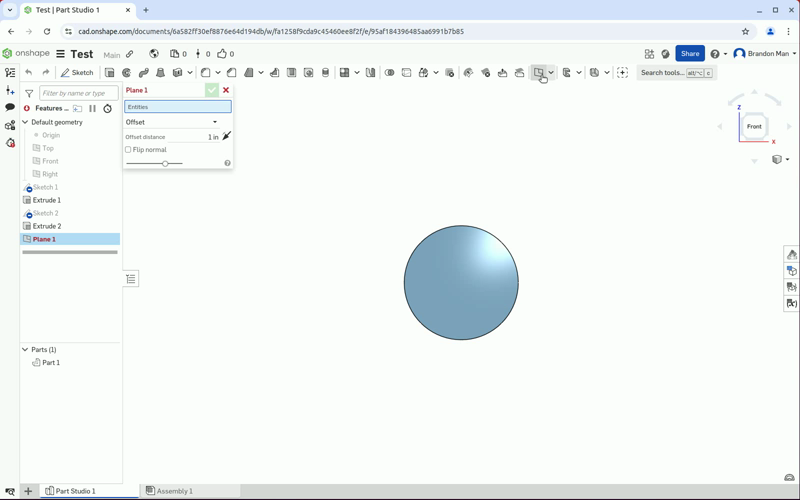
mouse_move(73, 163)
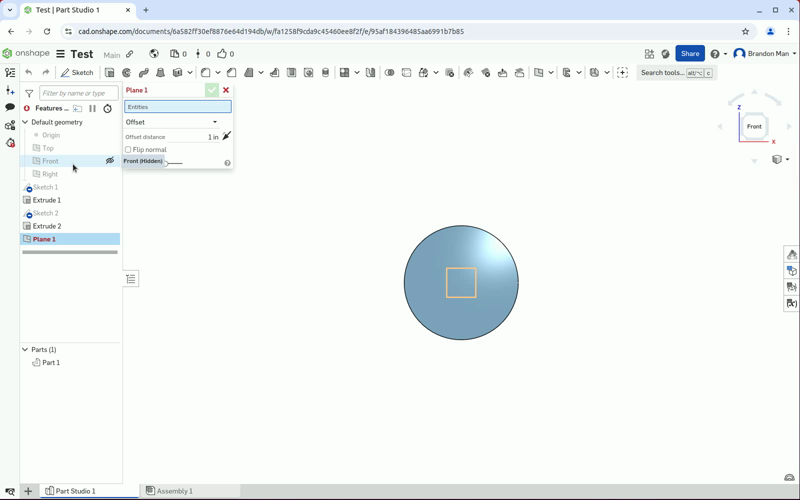
click(73, 163)
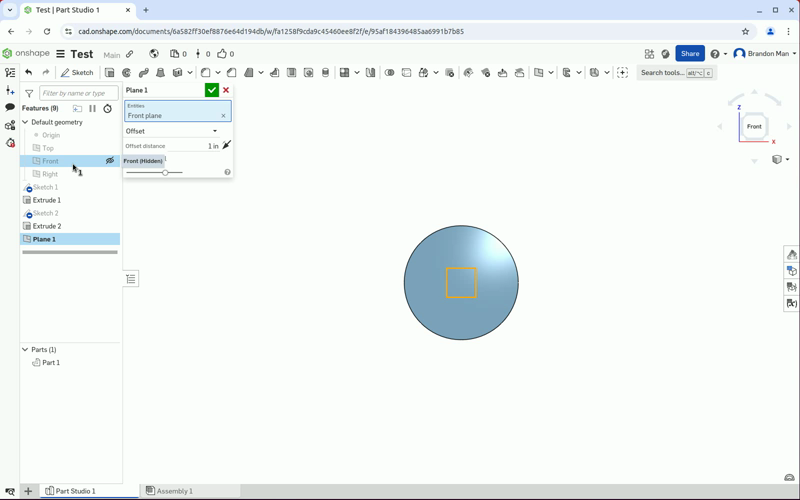
key(tab, 2)
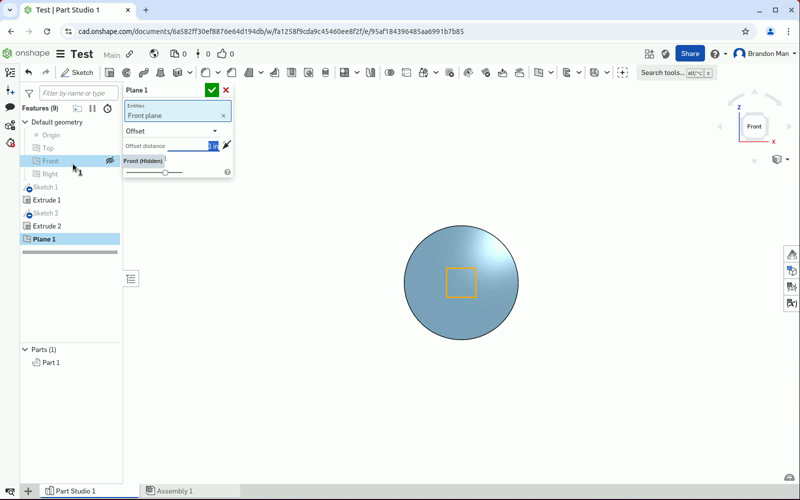
text(23.108)
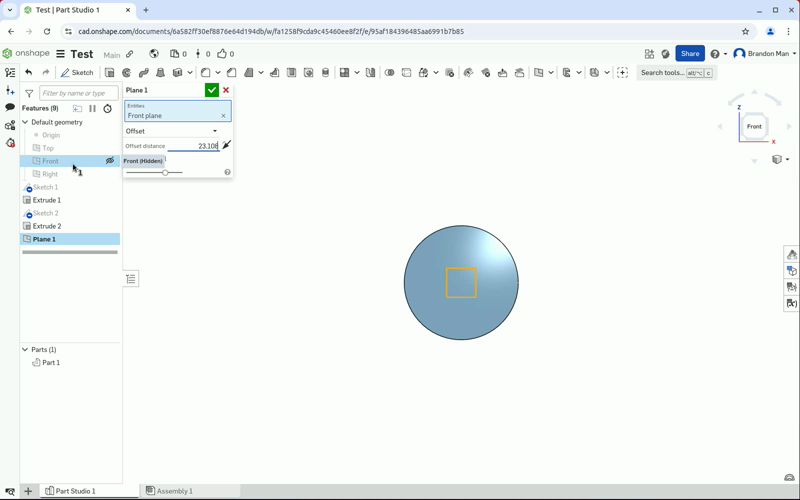
key(enter, 2)
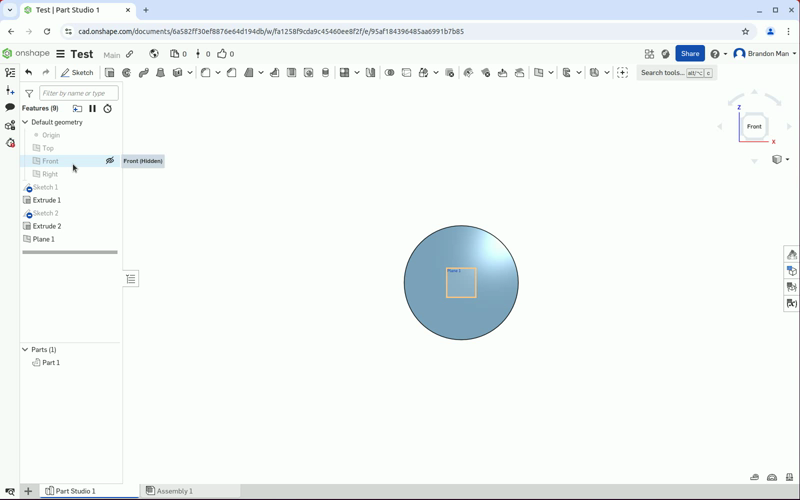
key(shift+s)
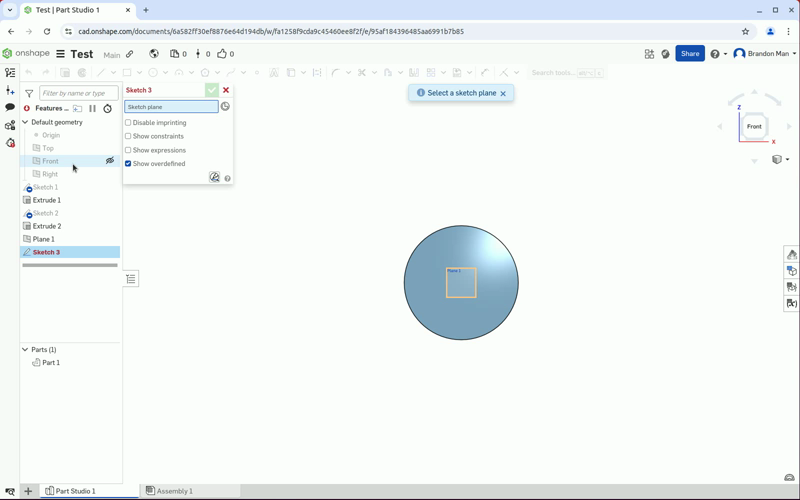
mouse_move(73, 241)
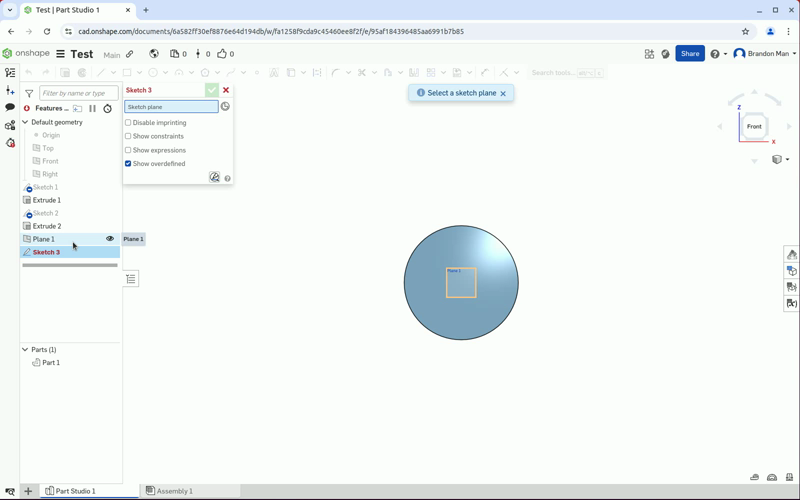
click(73, 241)
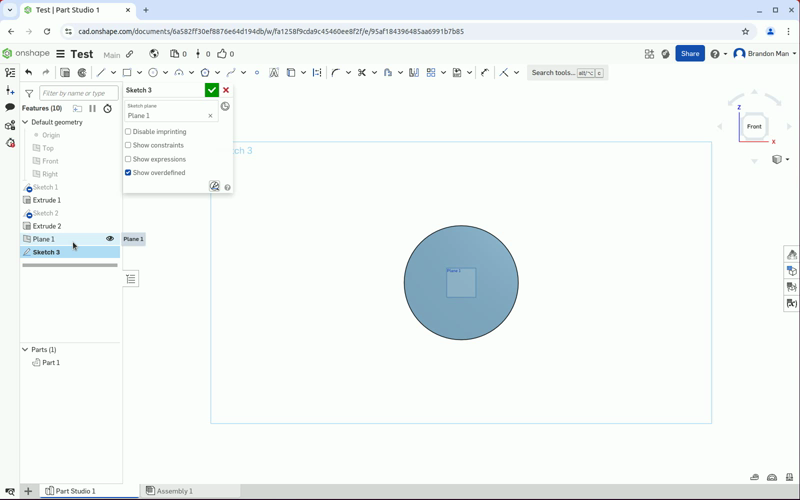
mouse_move(73, 352)
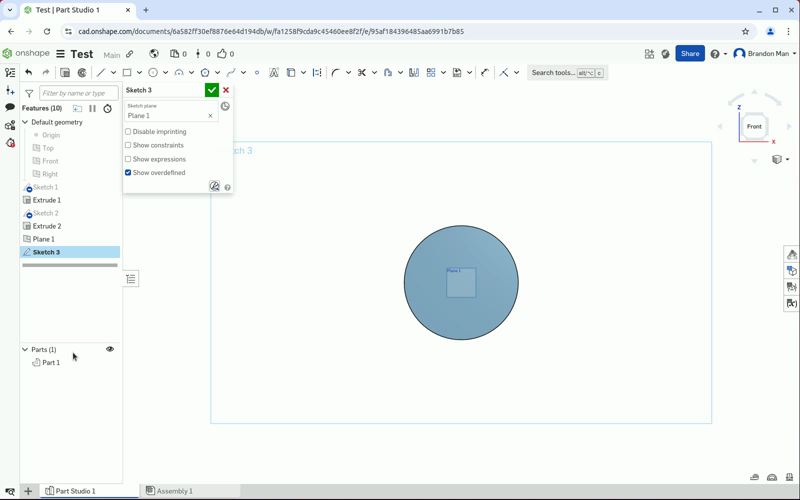
key(y)
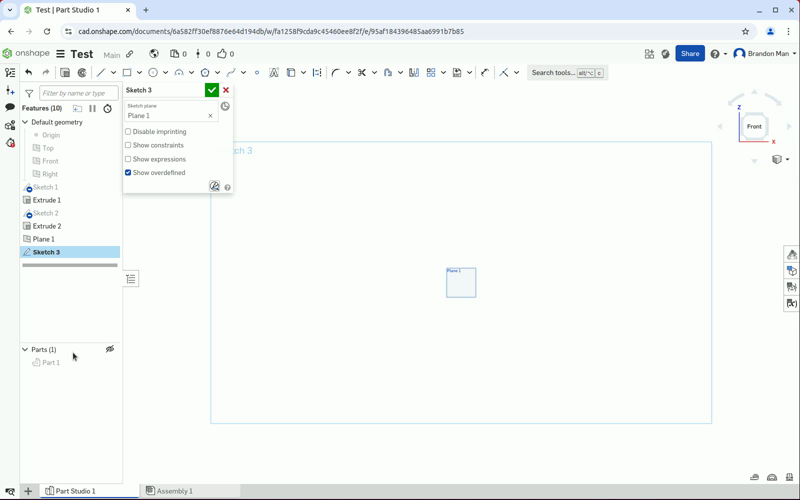
key(c)
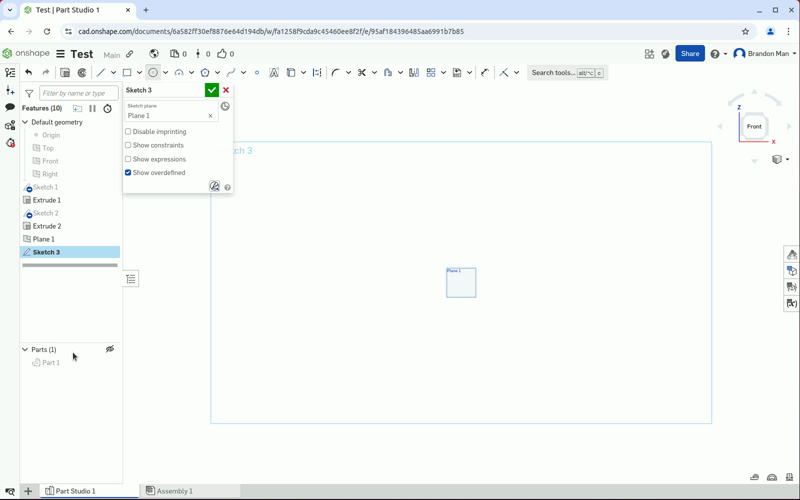
key_down(shift)
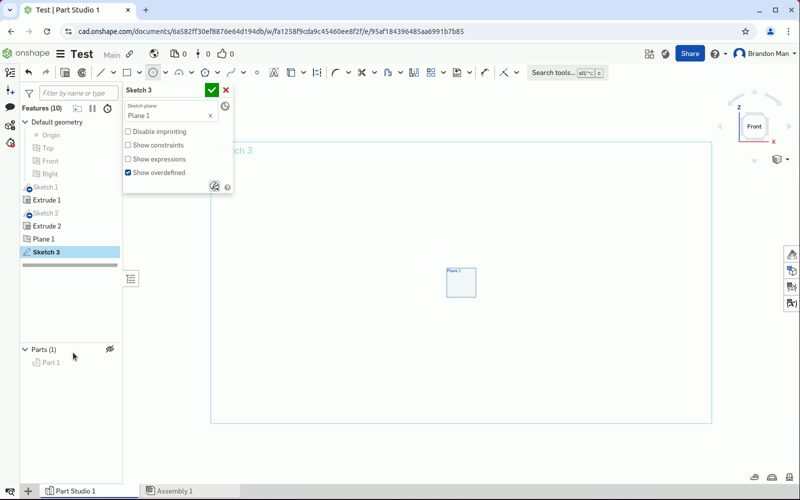
mouse_move(460, 282)
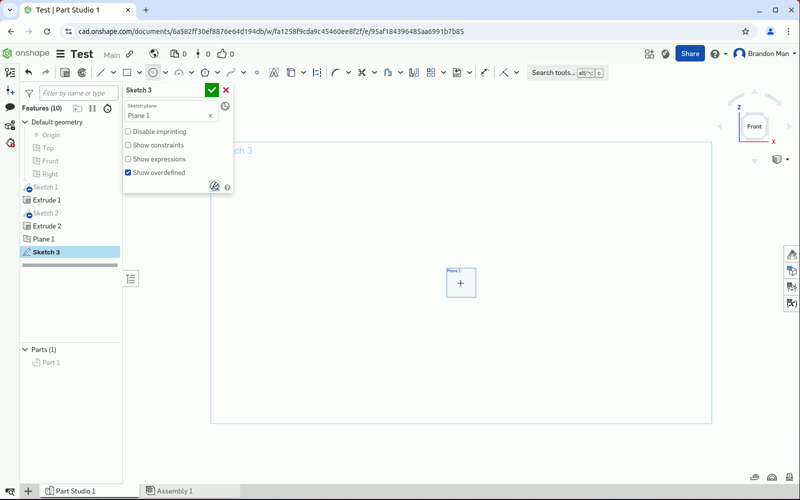
click(460, 282)
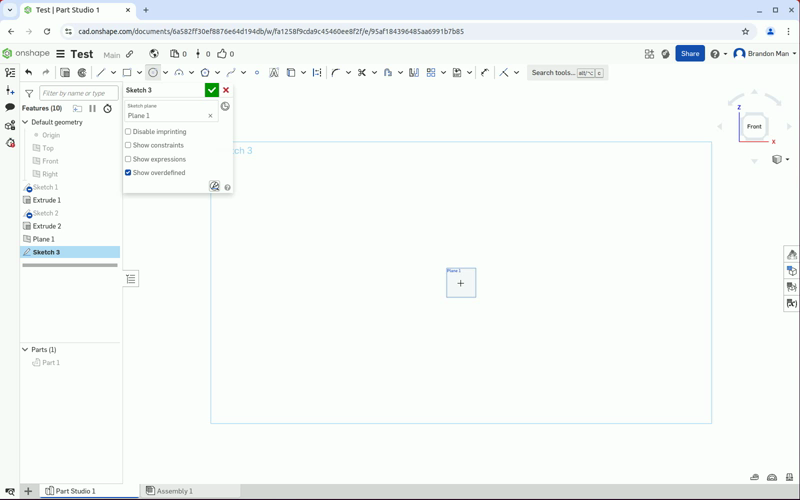
key_up(shift)
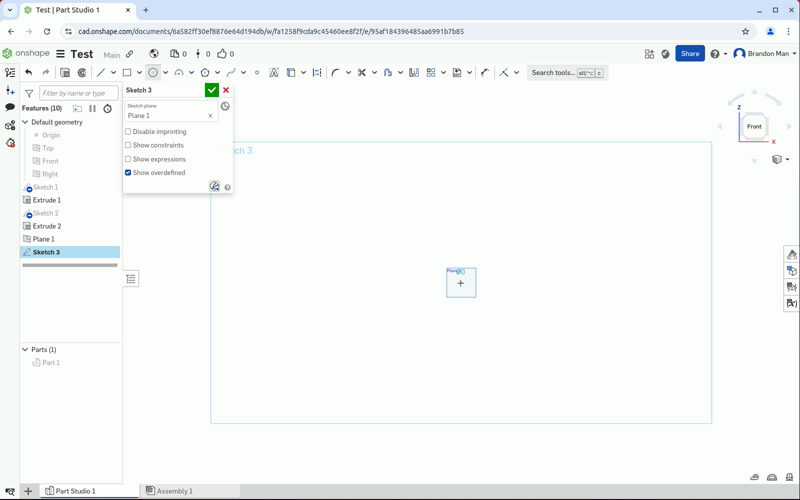
mouse_move(511, 282)
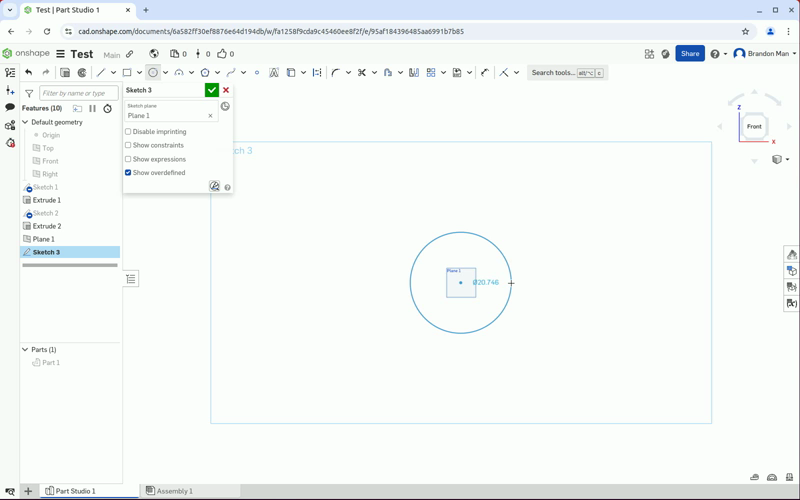
click(511, 282)
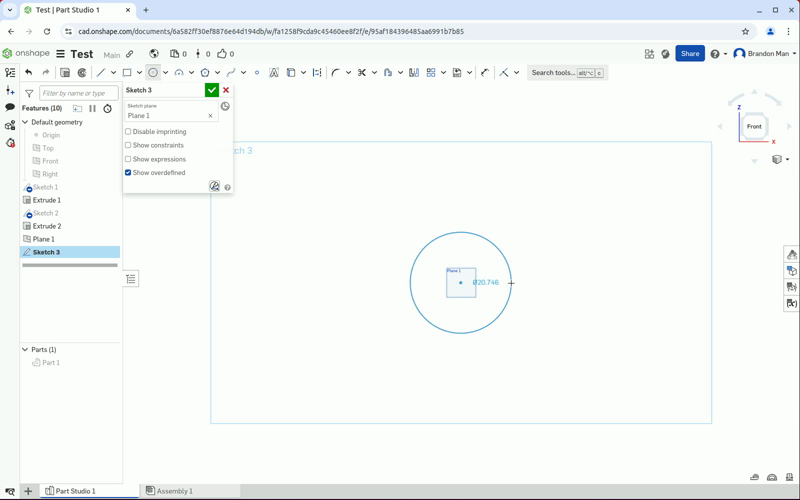
key(esc)
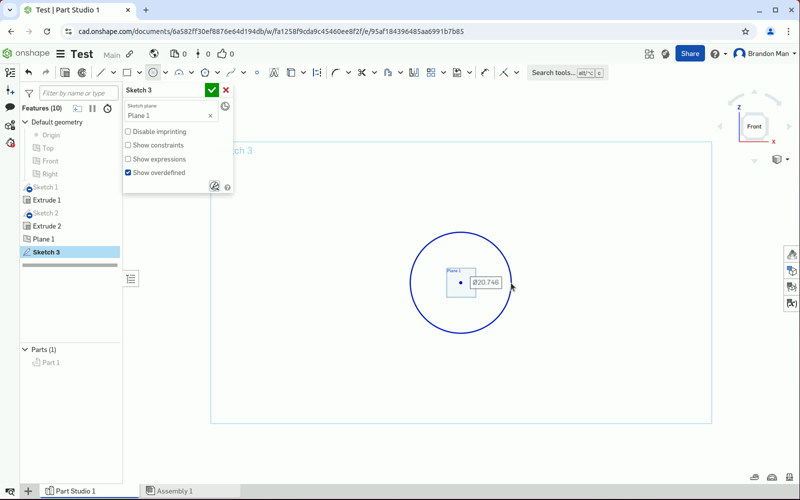
key(c)
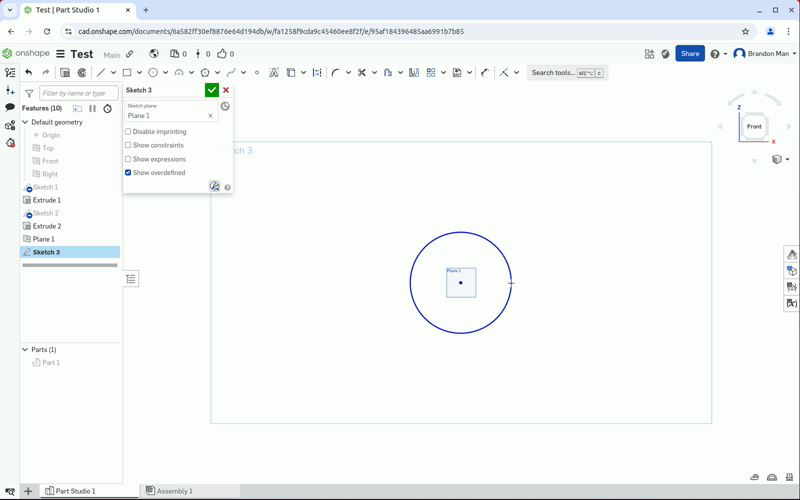
key_down(shift)
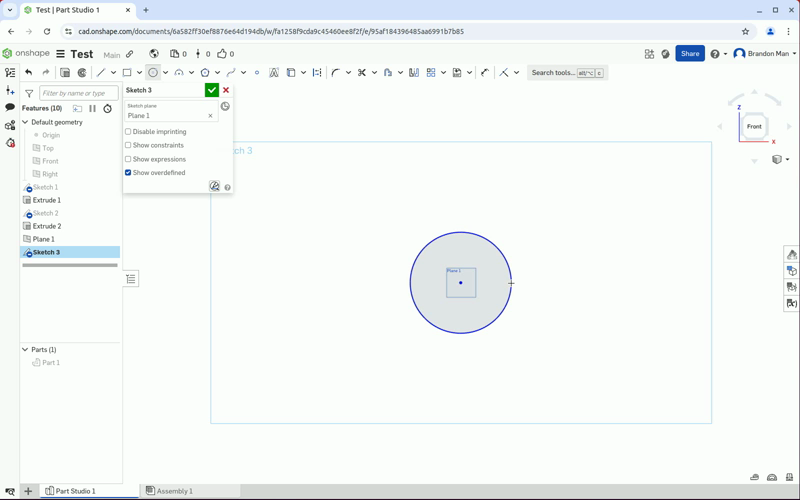
mouse_move(460, 282)
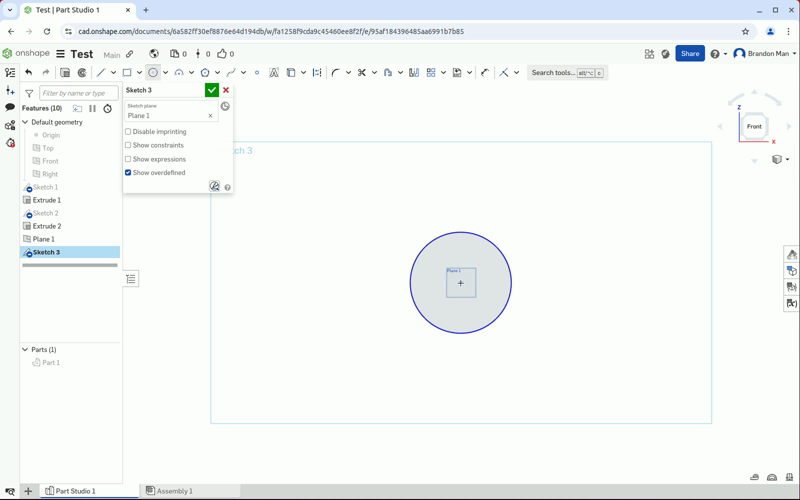
click(460, 282)
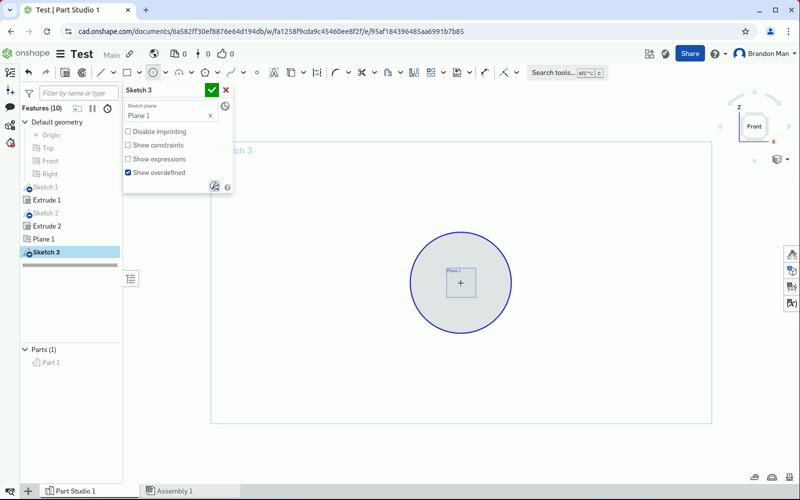
key_up(shift)
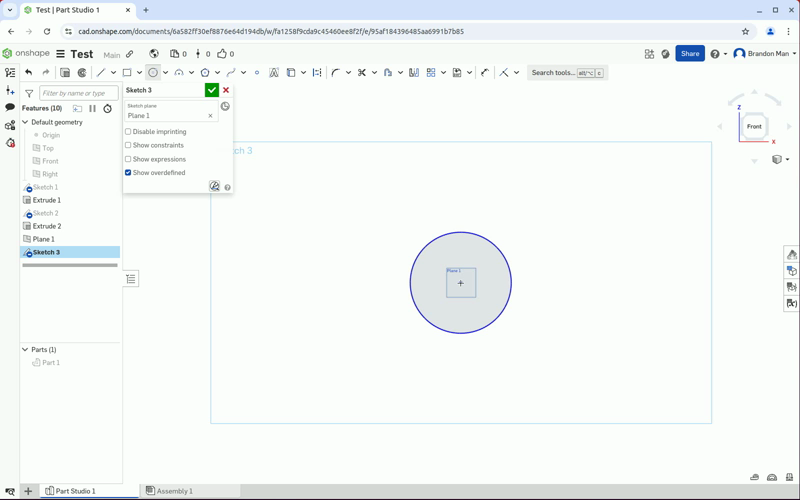
mouse_move(494, 282)
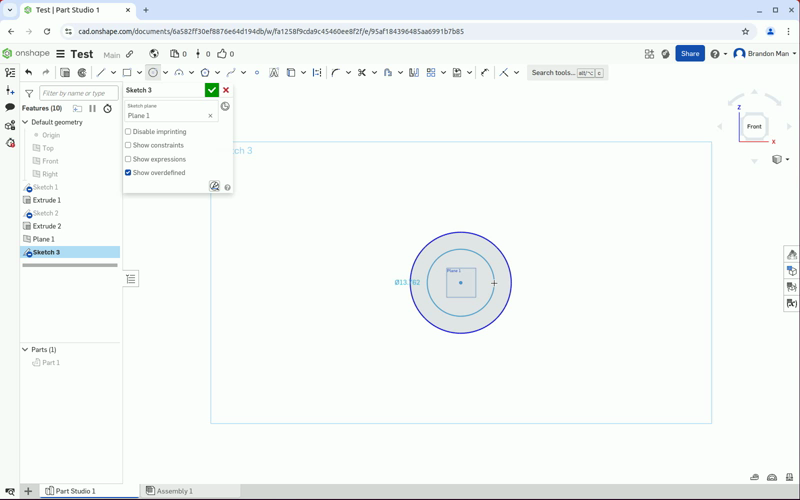
click(494, 282)
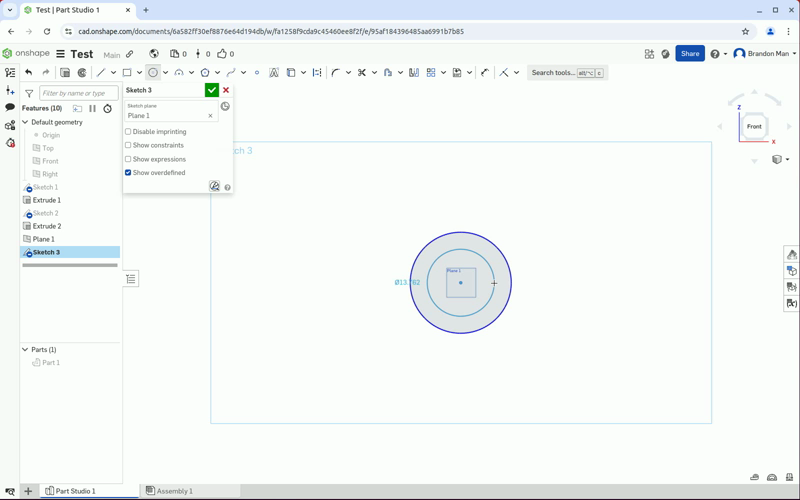
key(esc)
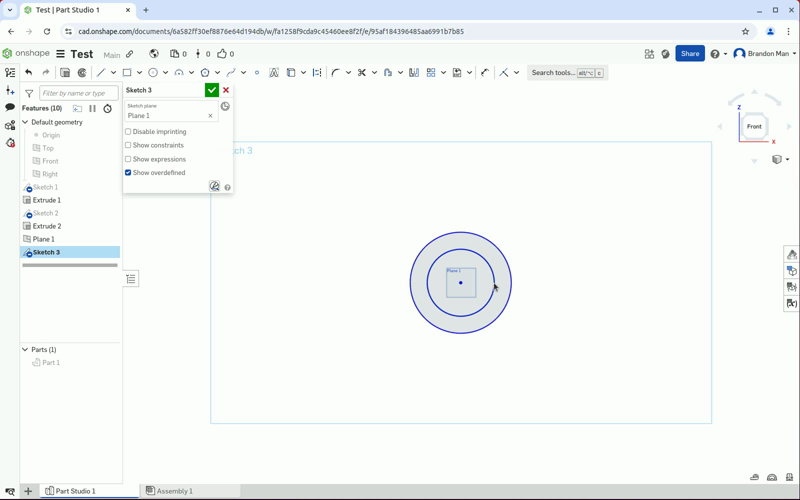
mouse_move(496, 303)
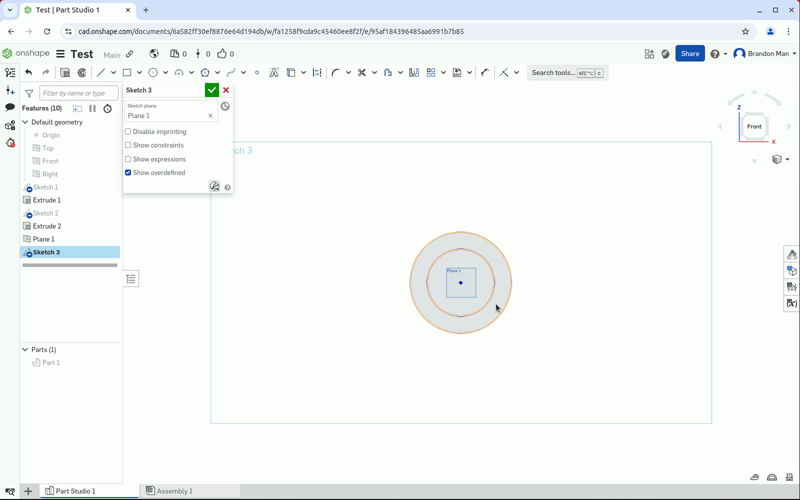
click(496, 303)
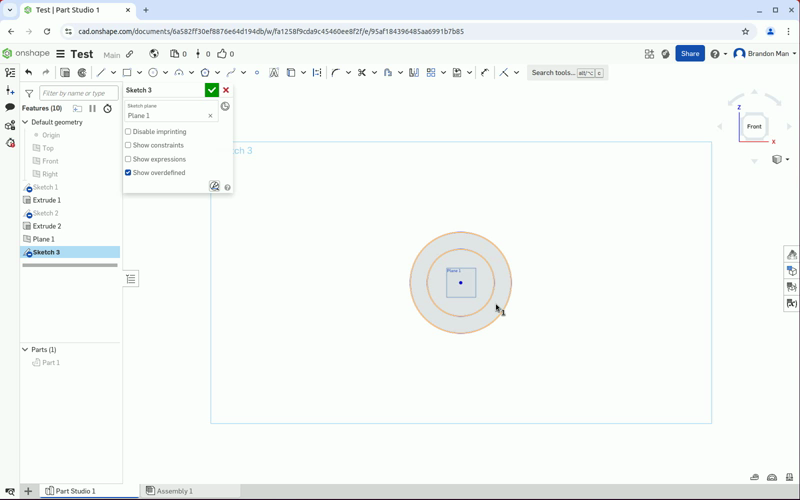
mouse_move(73, 352)
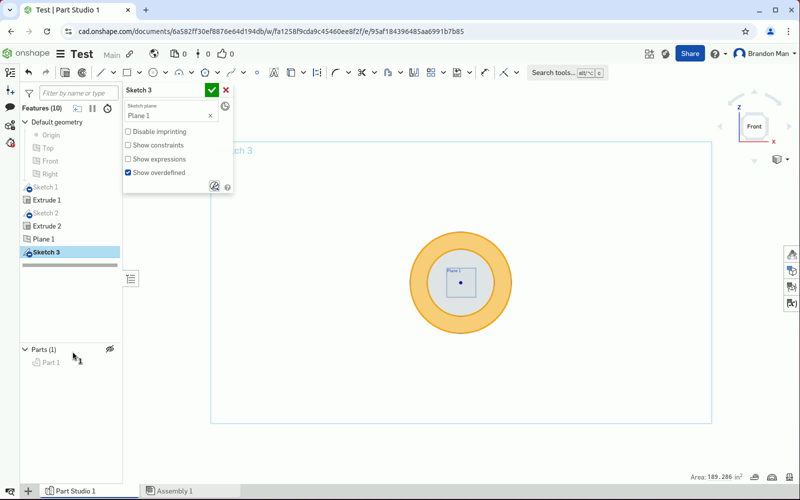
key(shift+y)
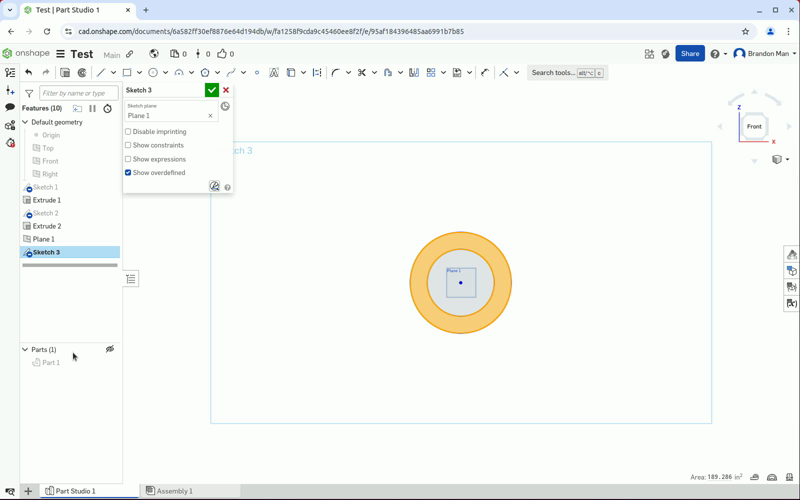
key(shift+e)
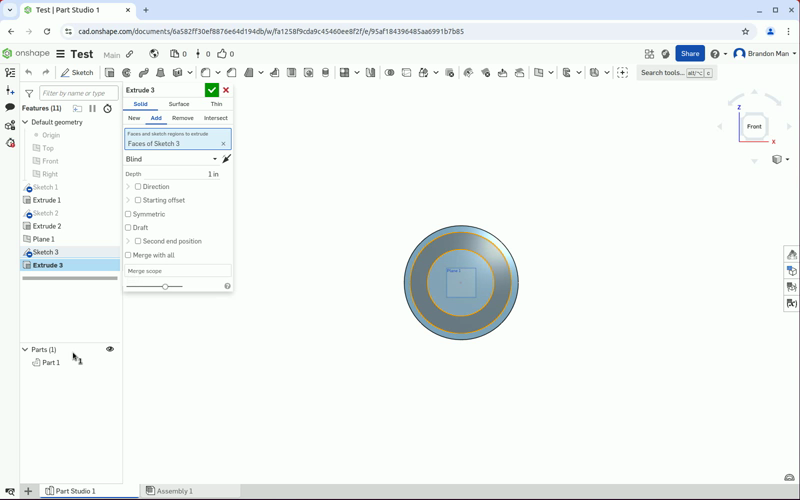
mouse_move(143, 106)
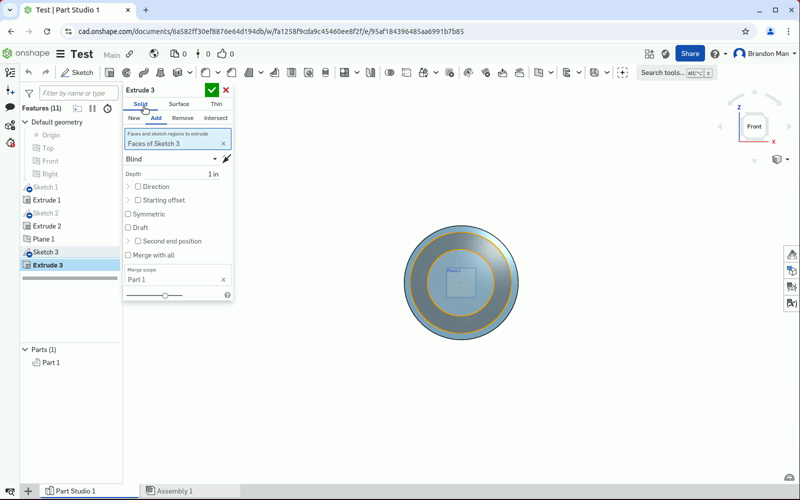
click(143, 106)
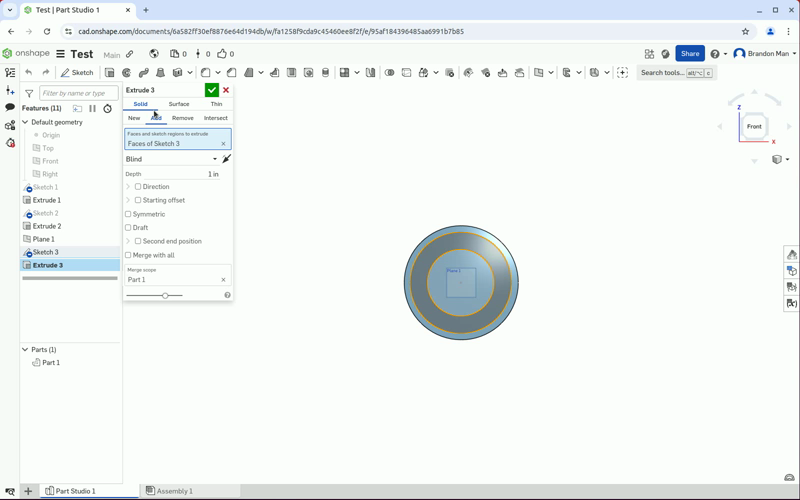
mouse_move(186, 120)
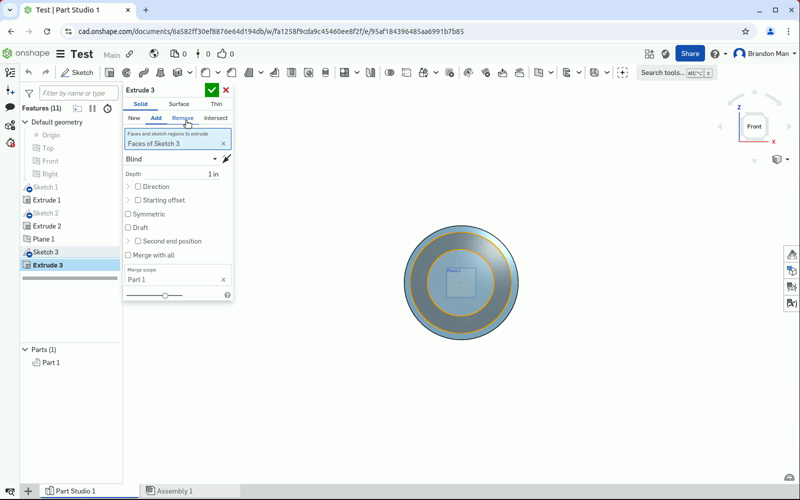
click(186, 120)
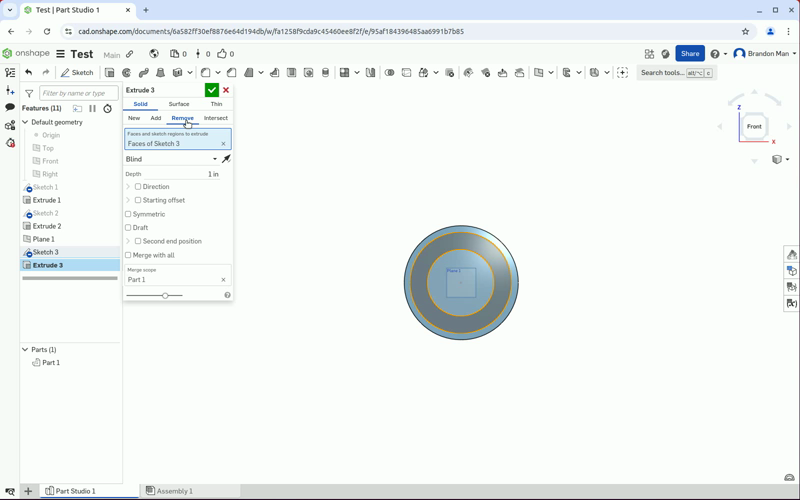
key(tab, 4)
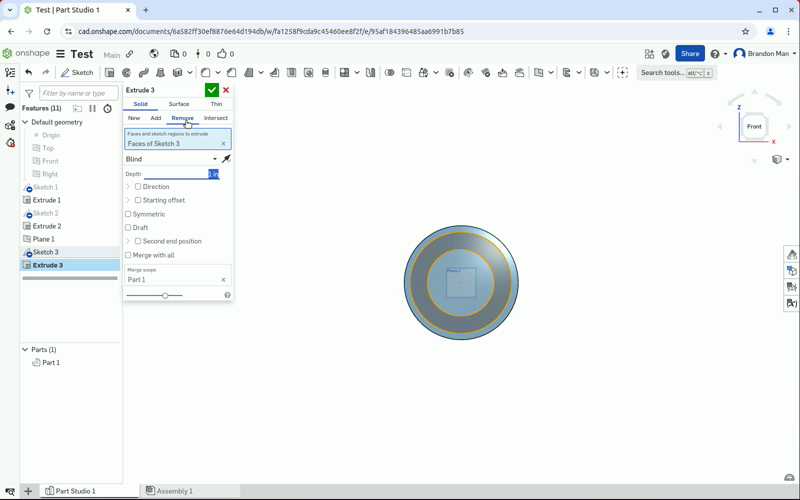
text(9.147)
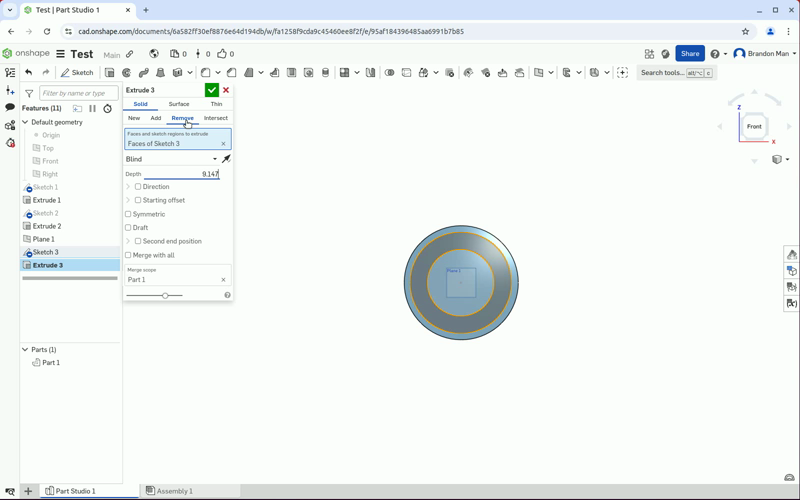
key(tab, 6)
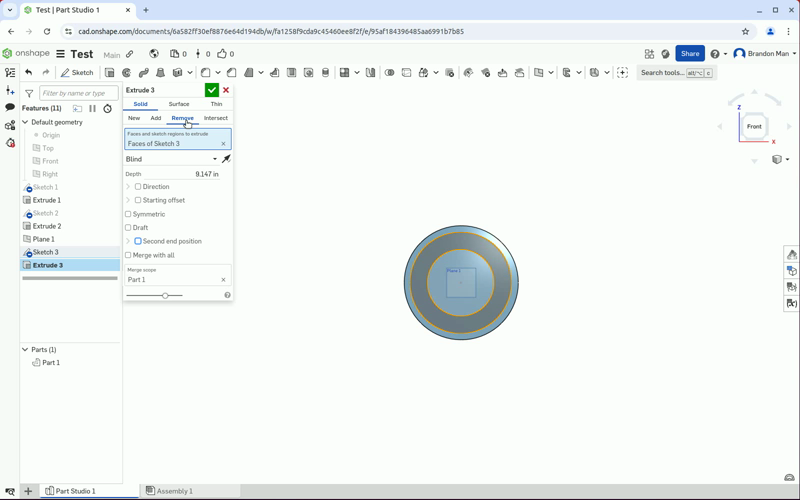
key(space)
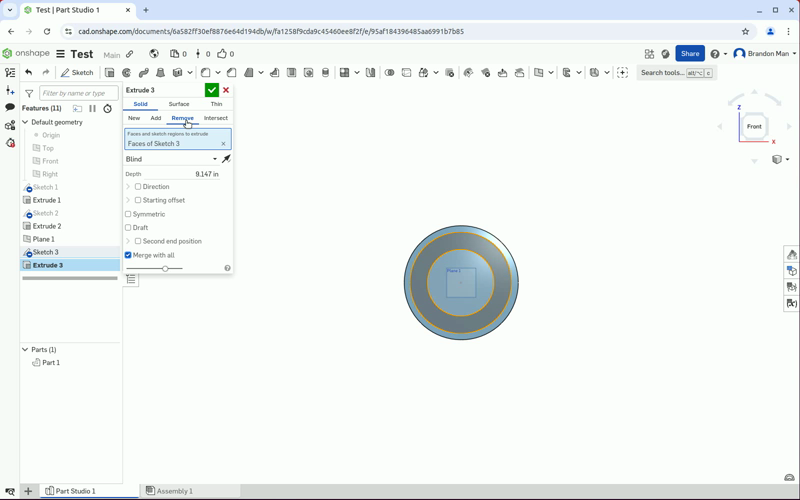
key(enter)
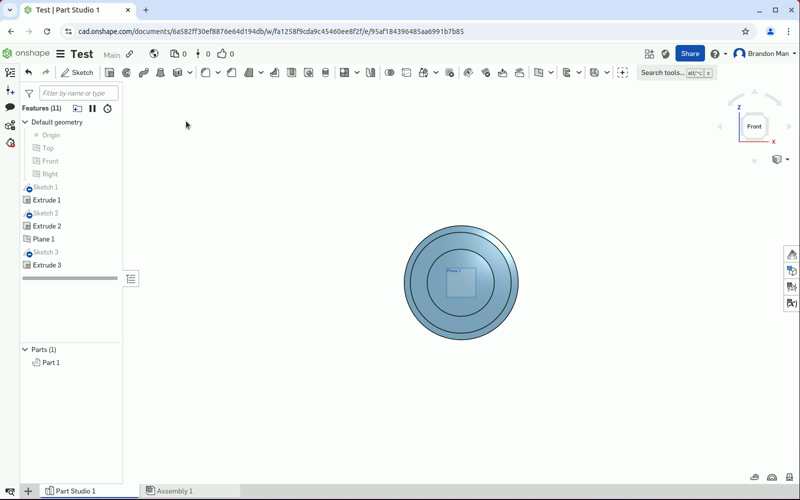
key(shift+h)
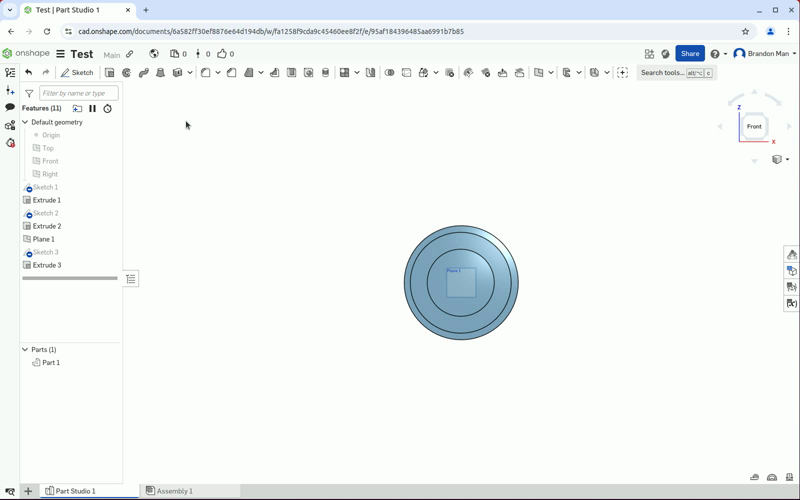
key(shift+h)
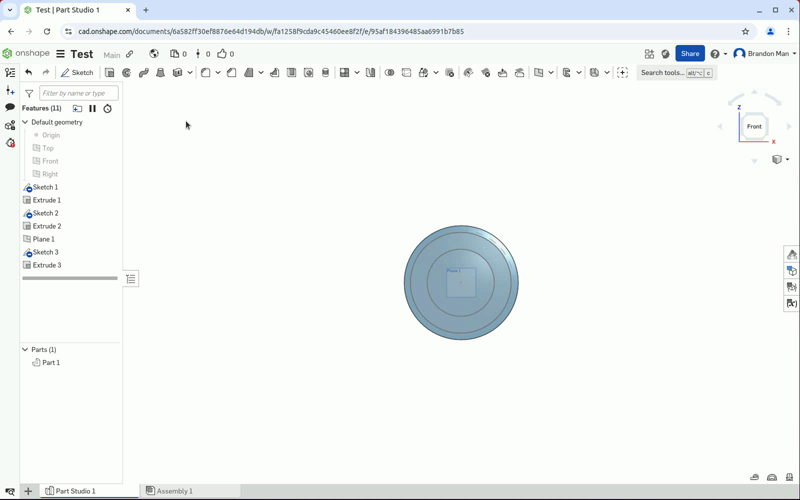
key(shift+7)
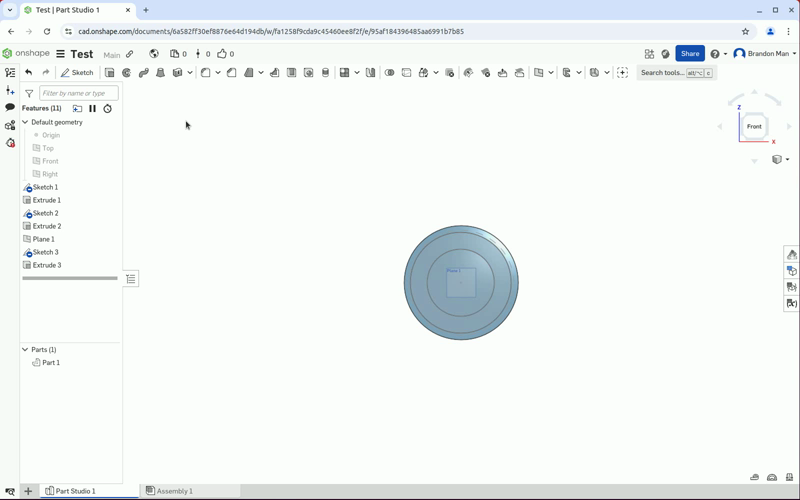
key(left, 2)
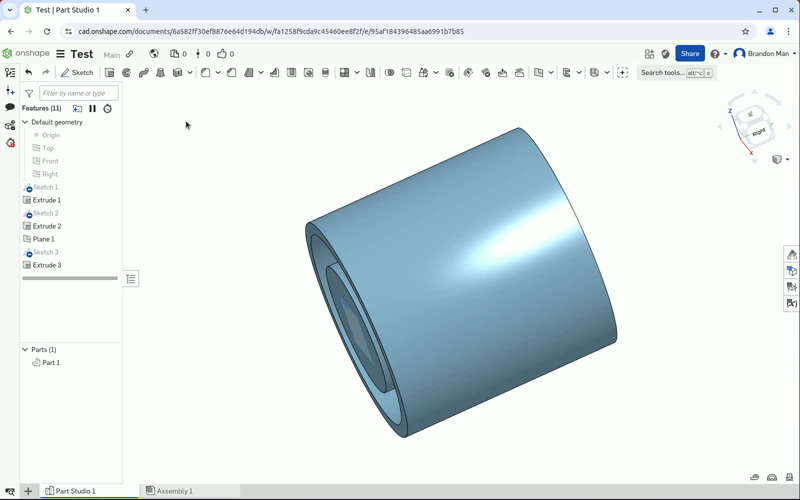
key(down, 2)
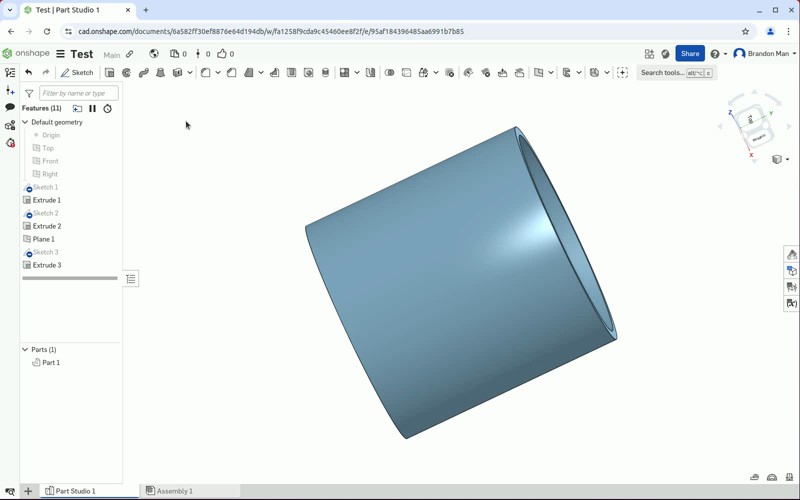
key(up, 2)
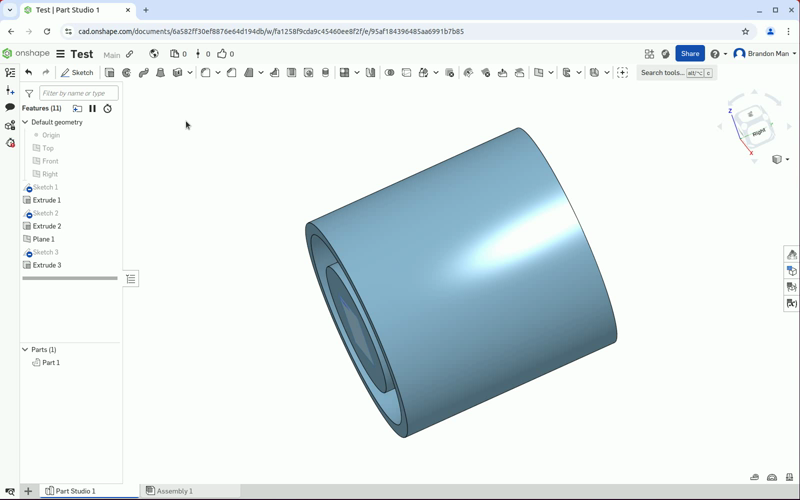
key(right, 2)
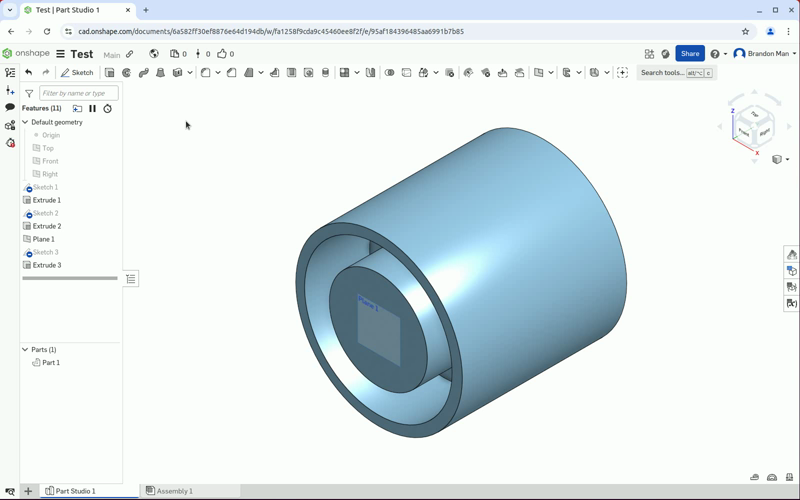
mouse_move(73, 189)
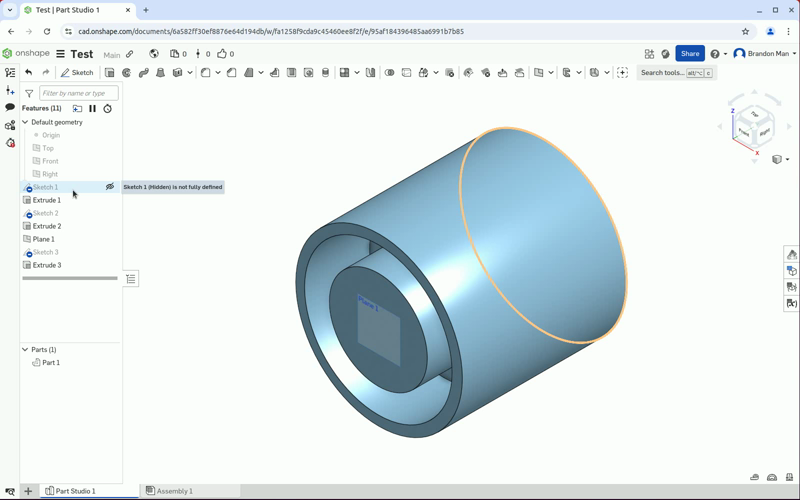
click(73, 189)